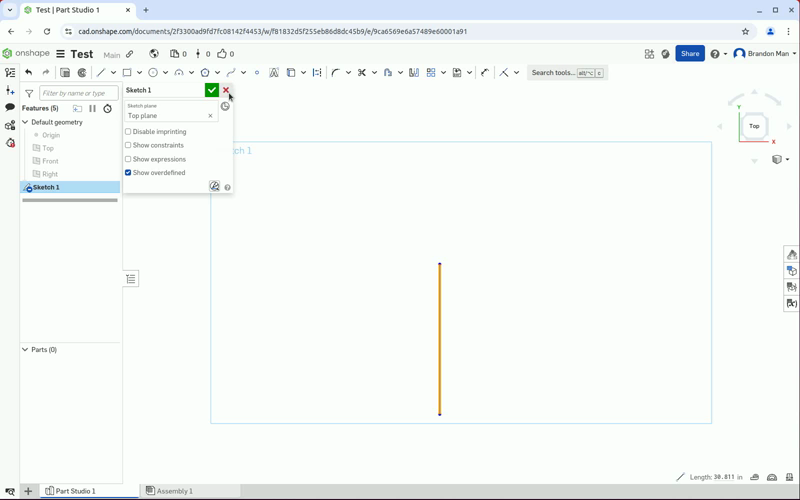
key(shift+h)
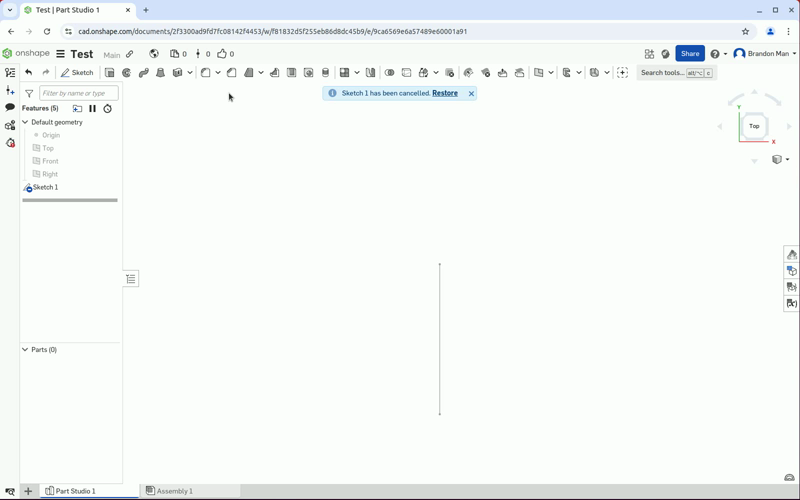
mouse_move(73, 352)
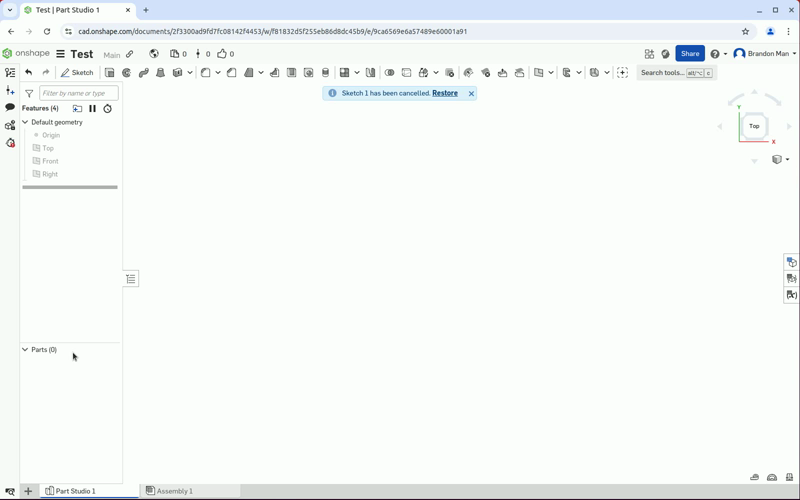
key(y)
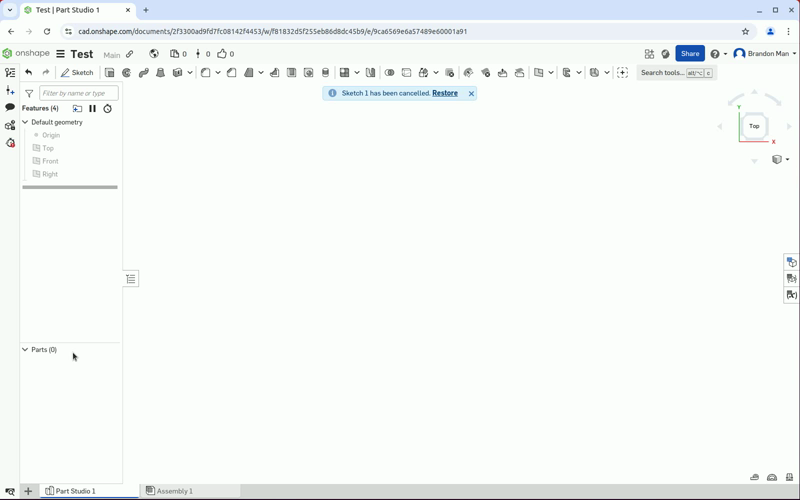
key(shift+p)
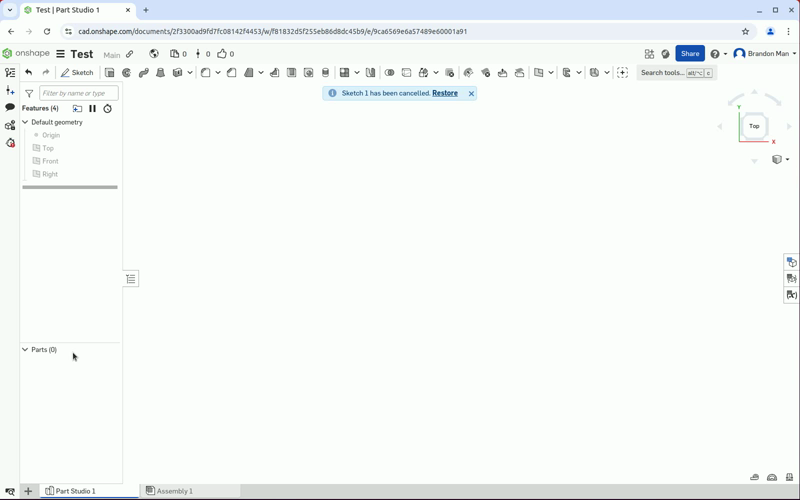
key(space)
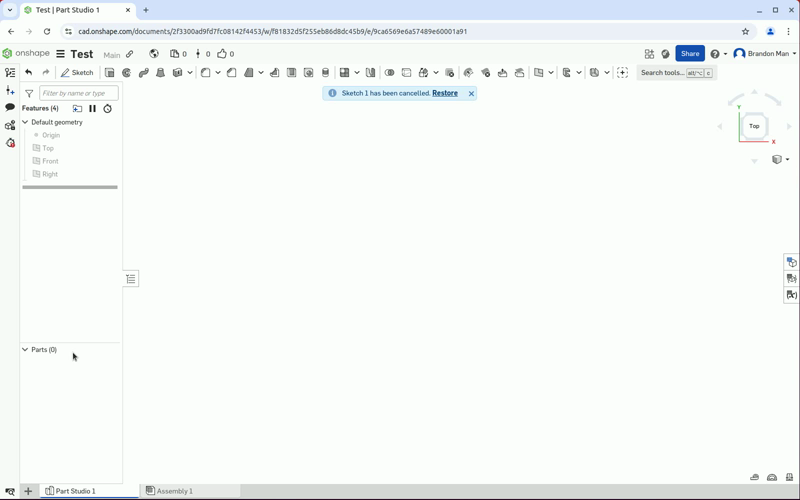
key_down(shift)
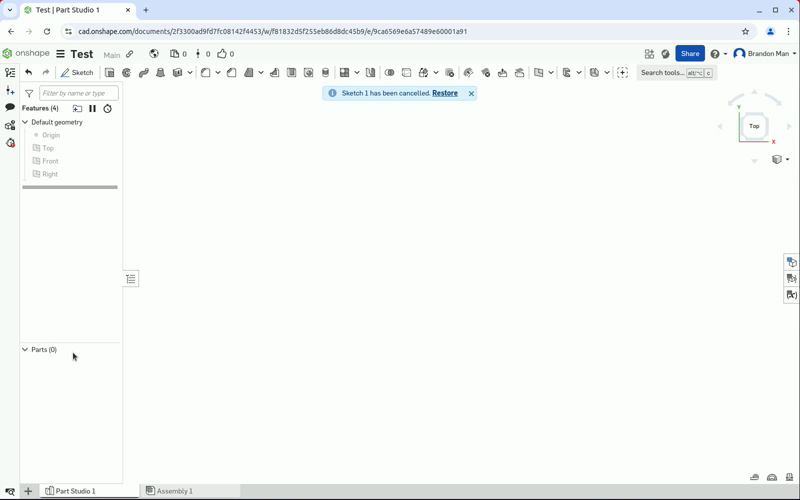
key(up)
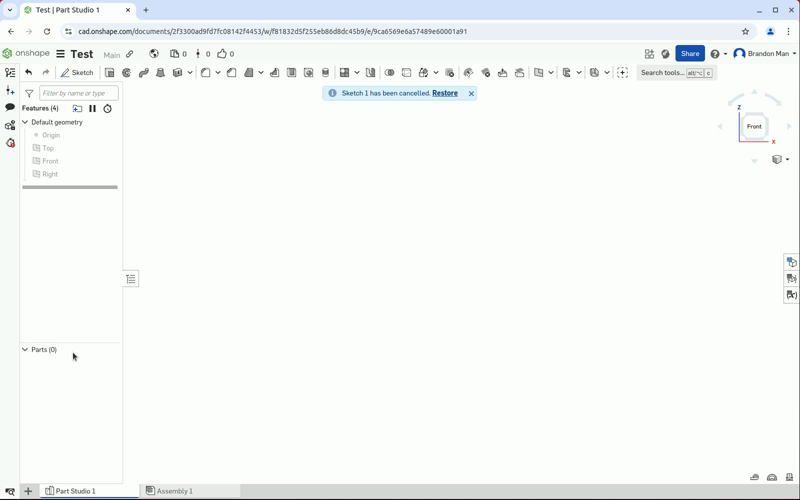
key_up(shift)
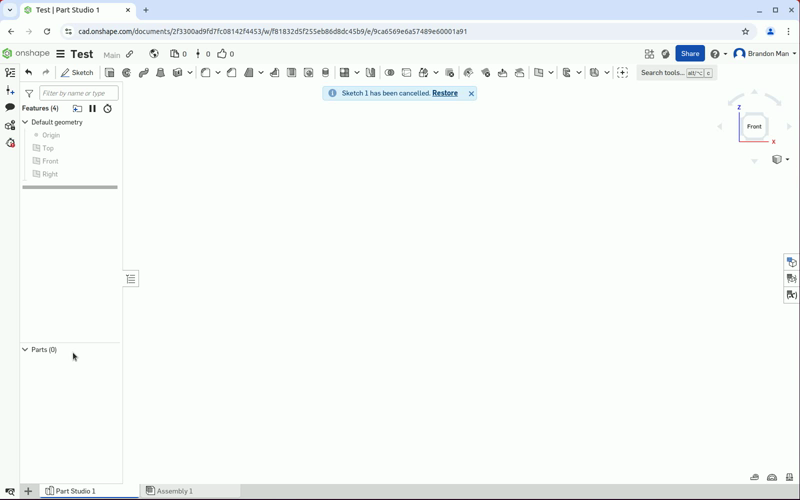
mouse_move(73, 352)
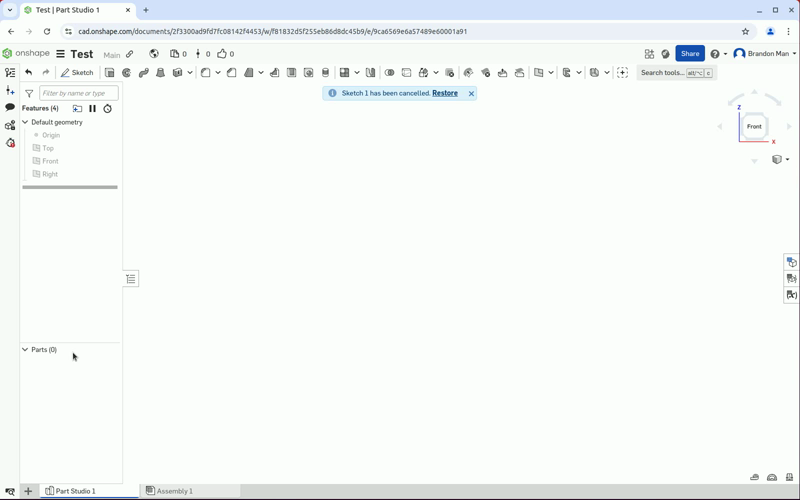
key(shift+y)
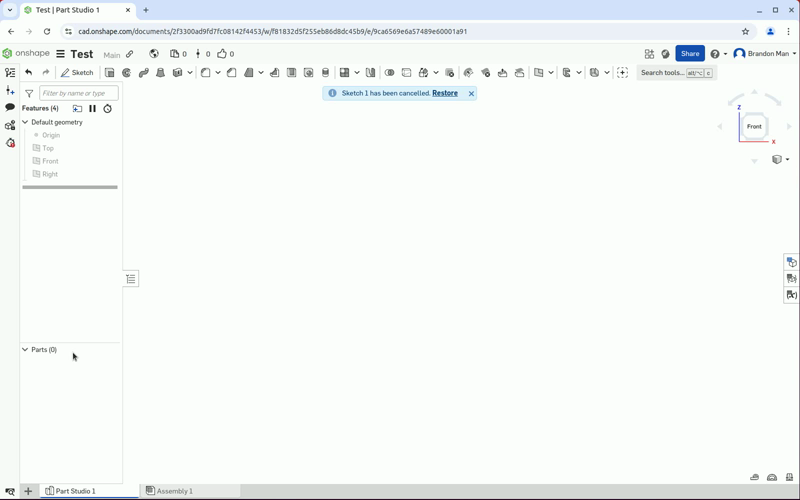
key(shift+s)
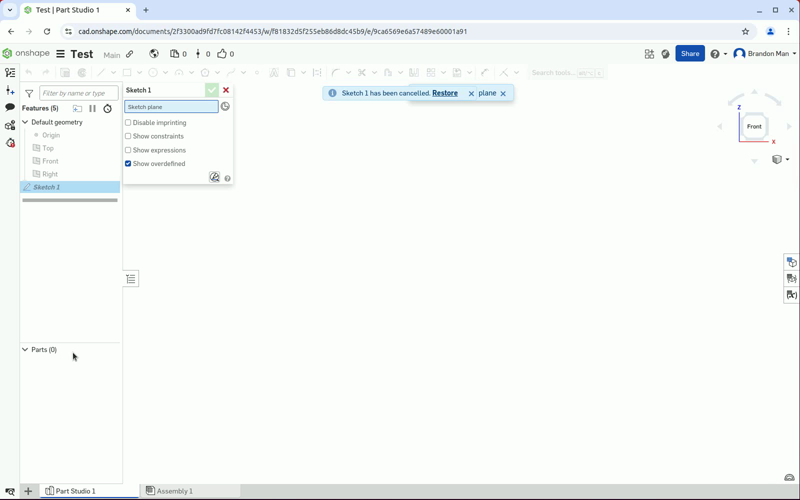
mouse_move(73, 163)
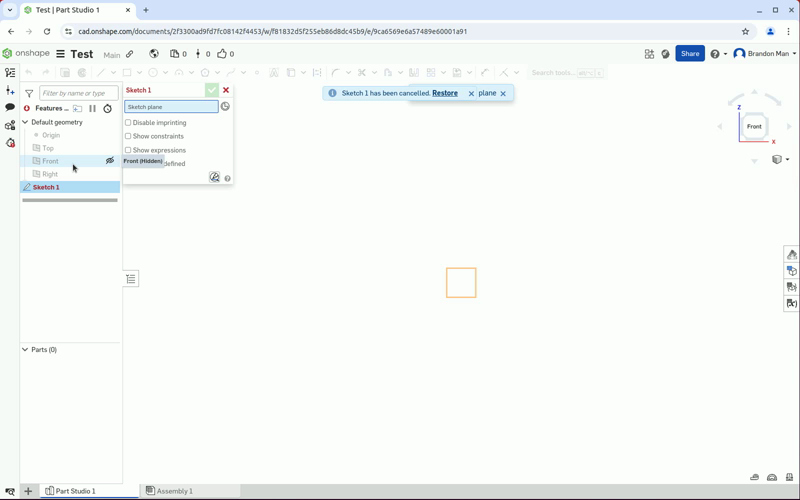
click(73, 163)
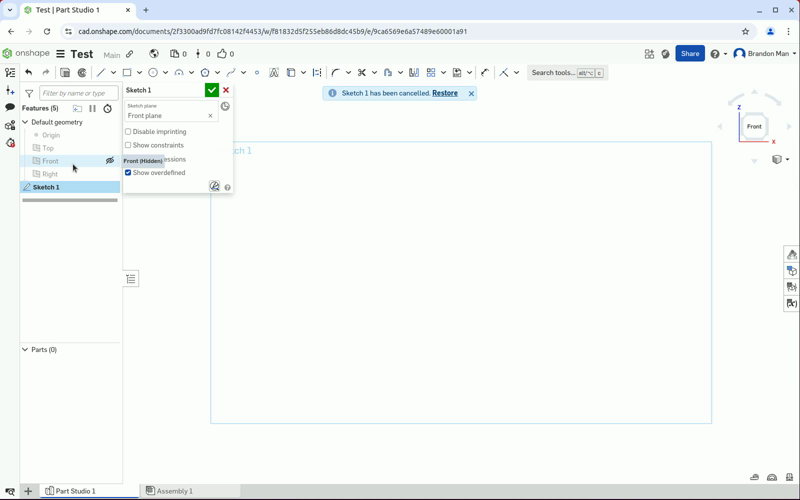
mouse_move(73, 352)
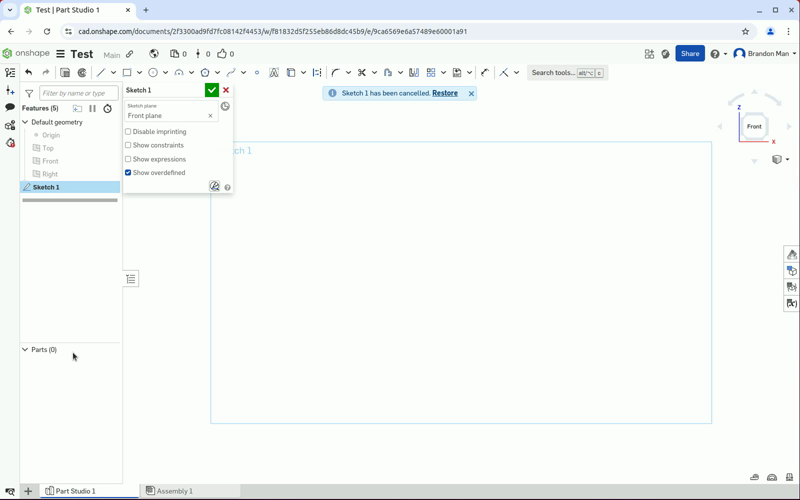
key(y)
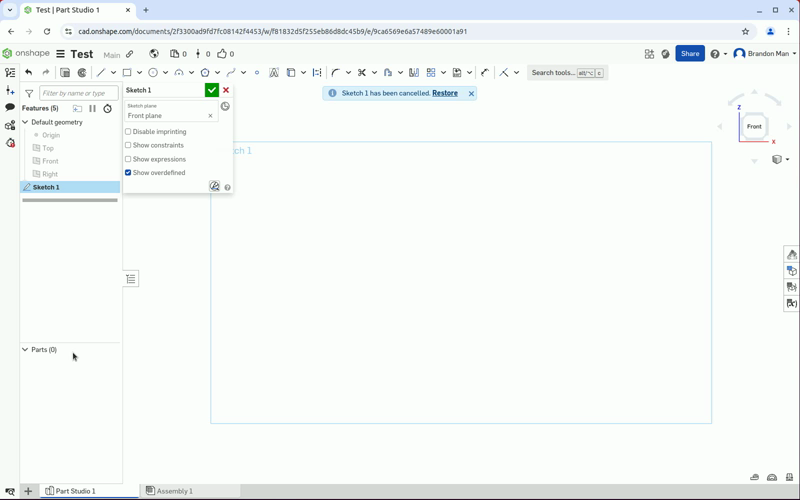
key(l)
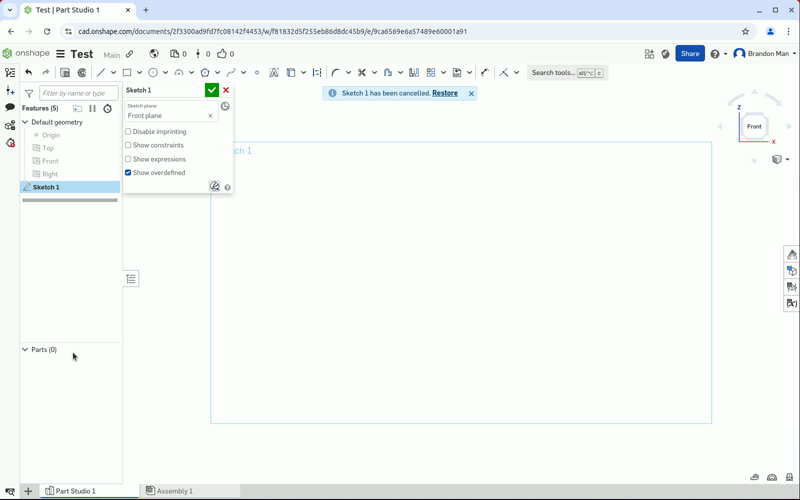
key_down(shift)
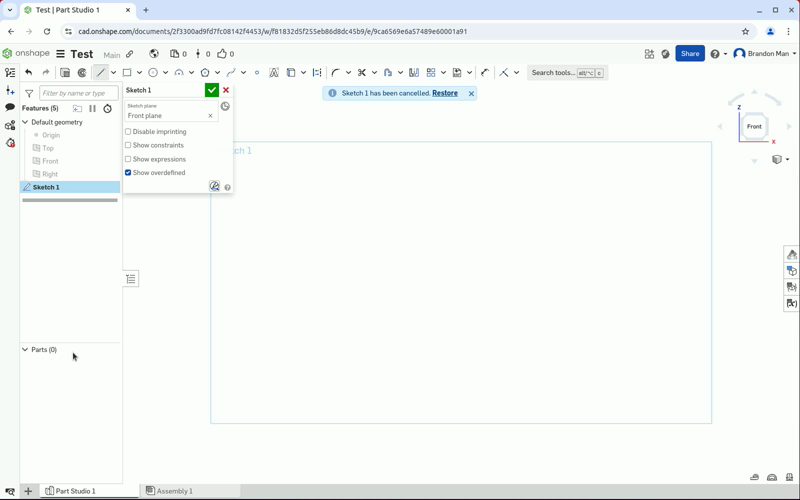
mouse_move(438, 282)
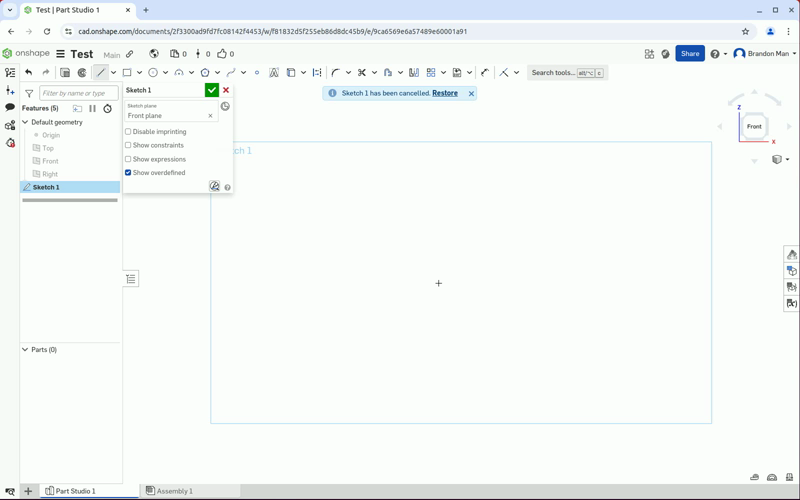
click(438, 282)
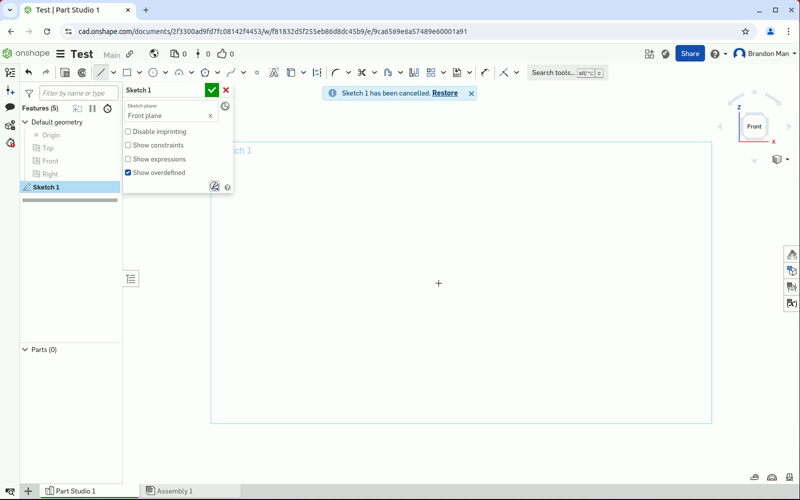
key_up(shift)
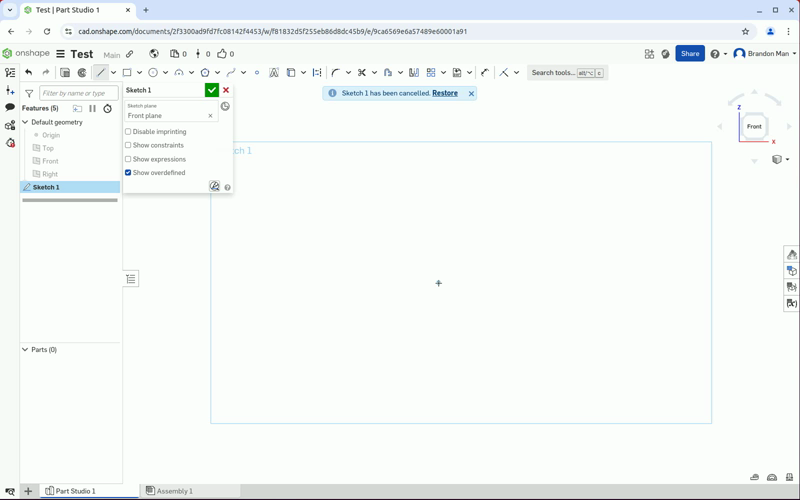
key_down(shift)
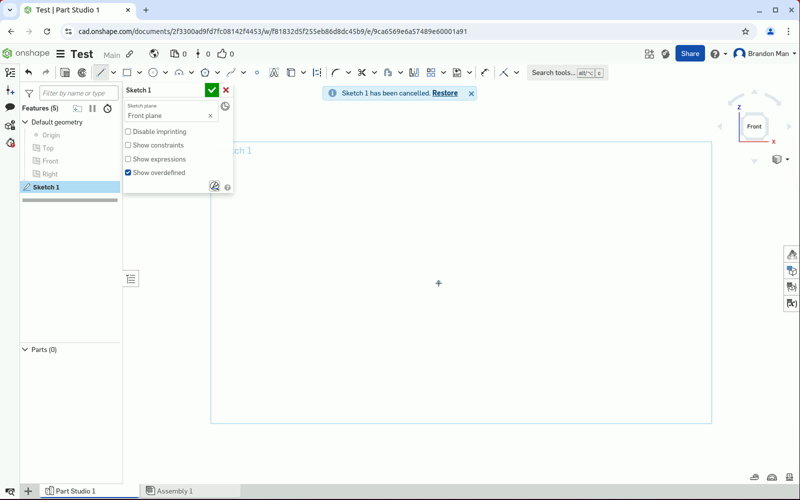
mouse_move(468, 282)
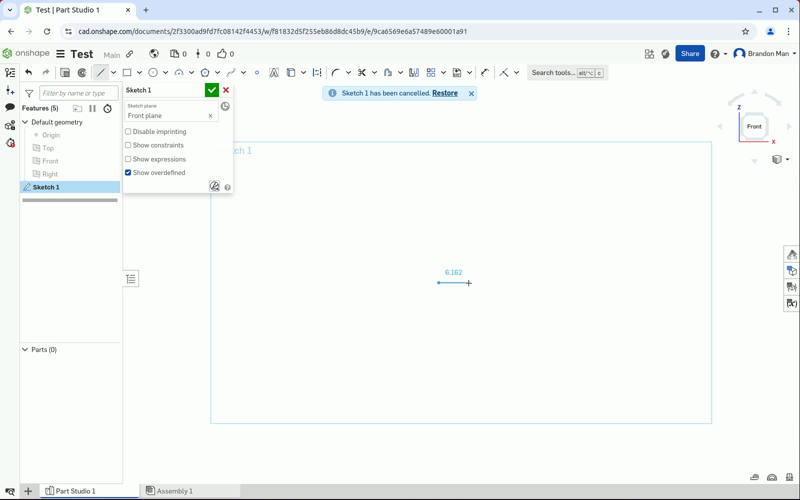
mouse_move(483, 282)
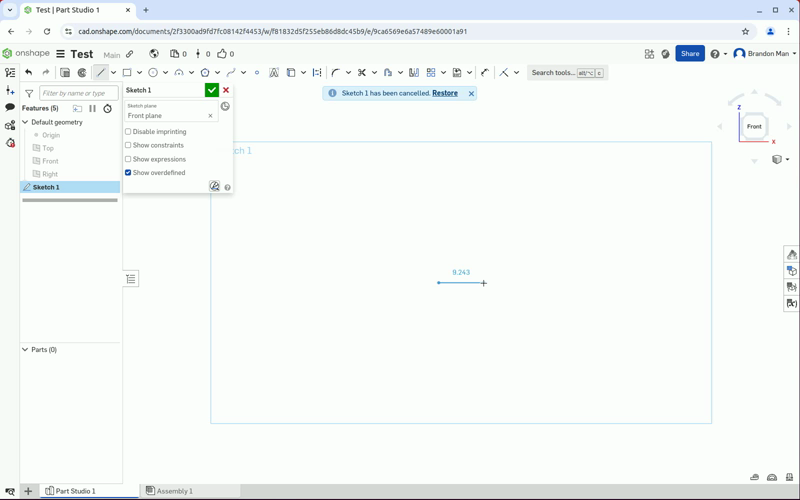
click(483, 282)
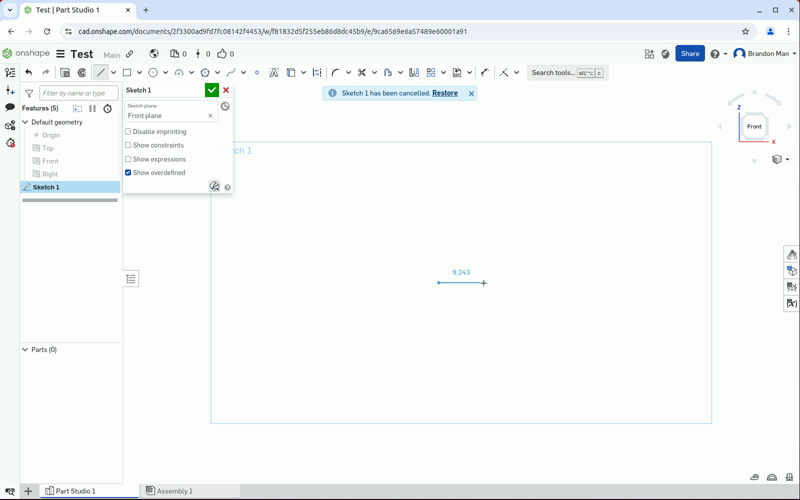
key_up(shift)
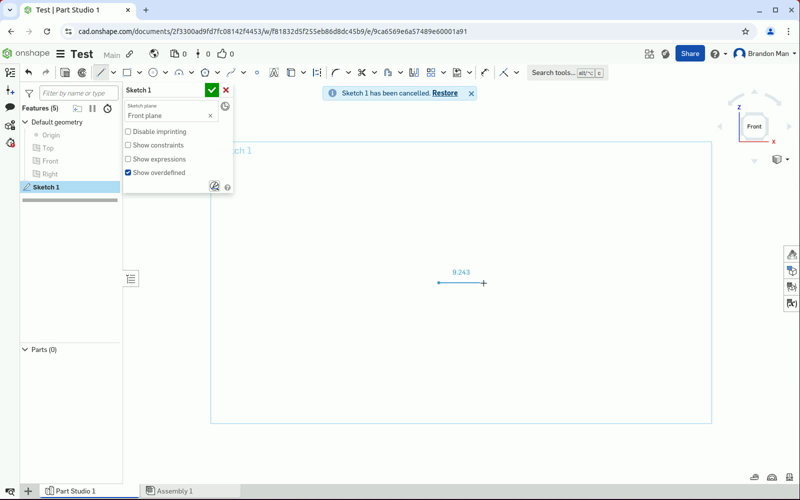
key_down(shift)
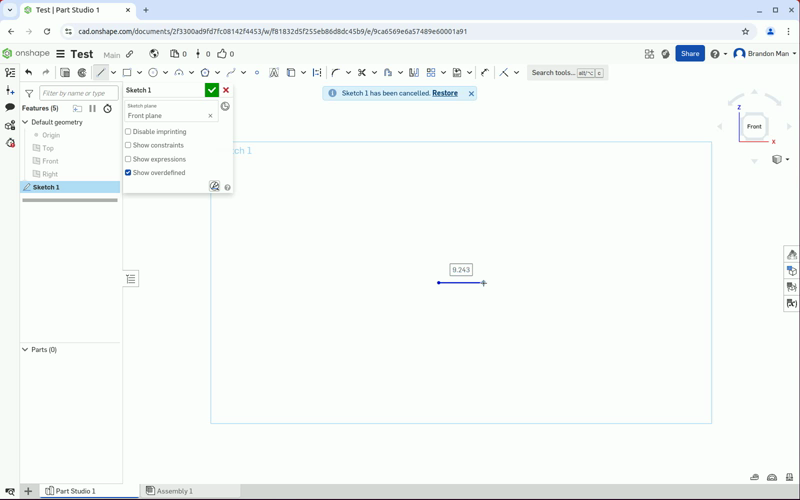
mouse_move(483, 170)
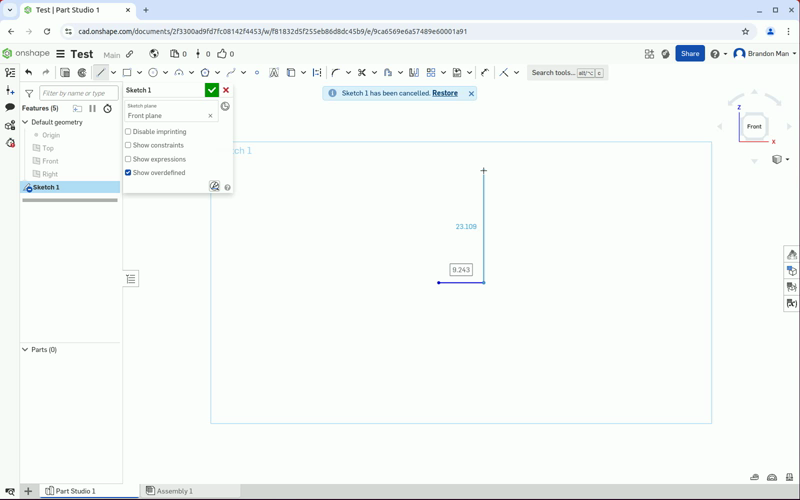
click(483, 170)
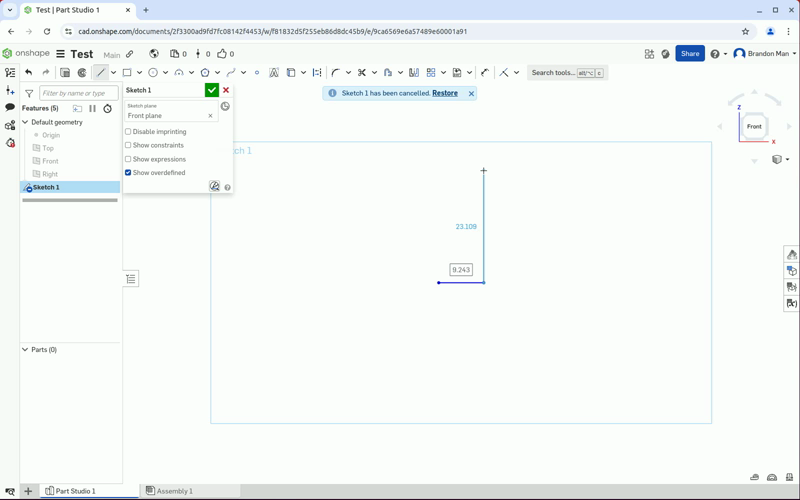
key_up(shift)
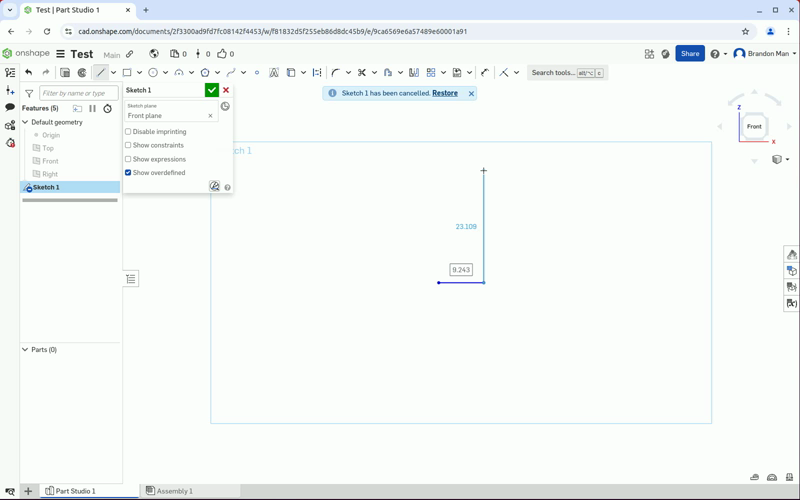
key_down(shift)
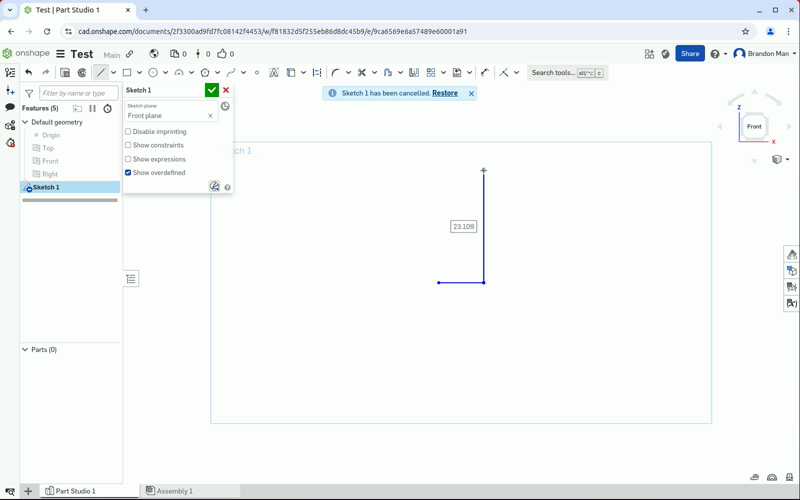
mouse_move(513, 170)
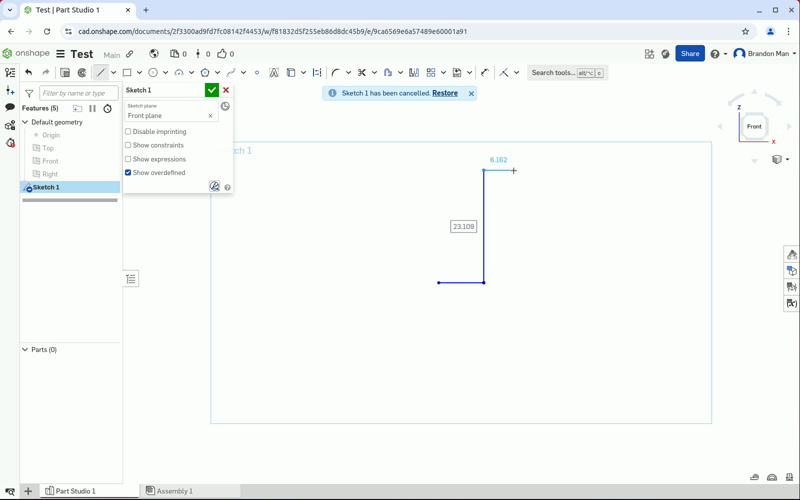
mouse_move(438, 170)
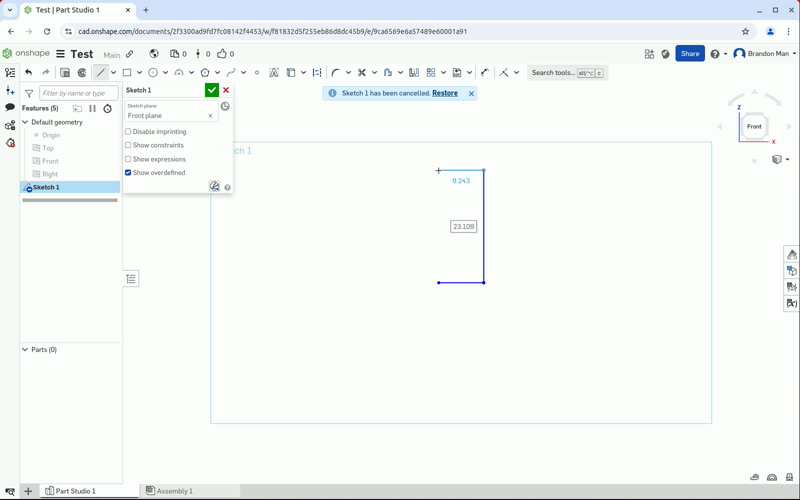
click(438, 170)
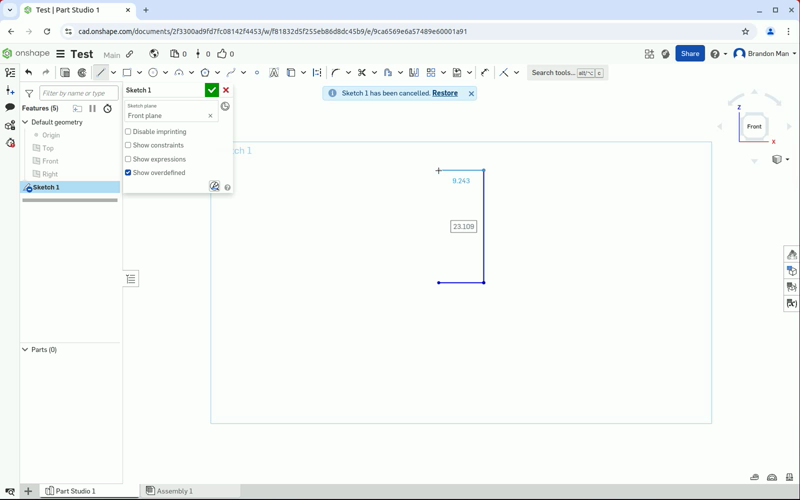
key_up(shift)
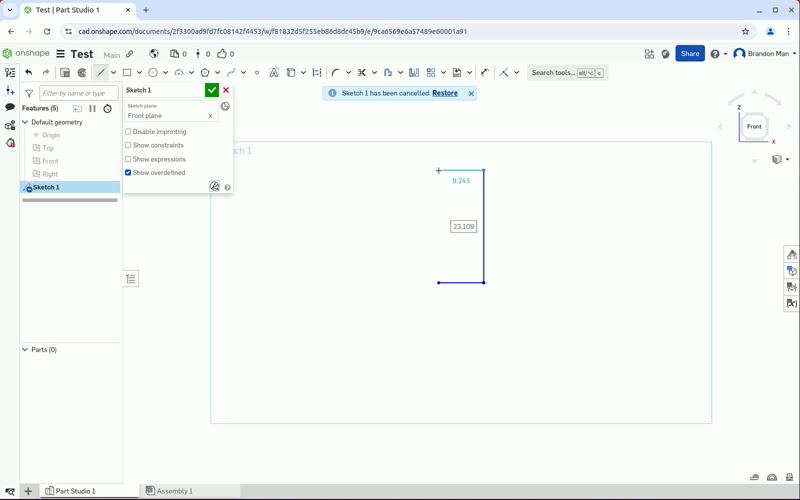
key_down(shift)
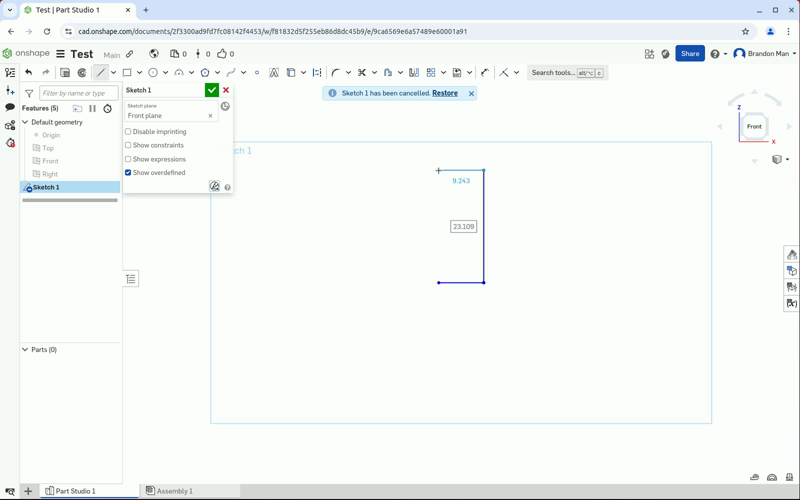
mouse_move(438, 282)
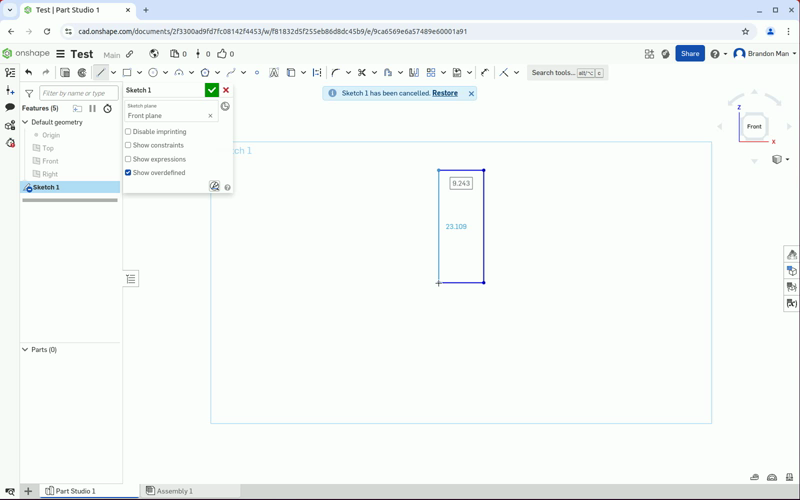
key_up(shift)
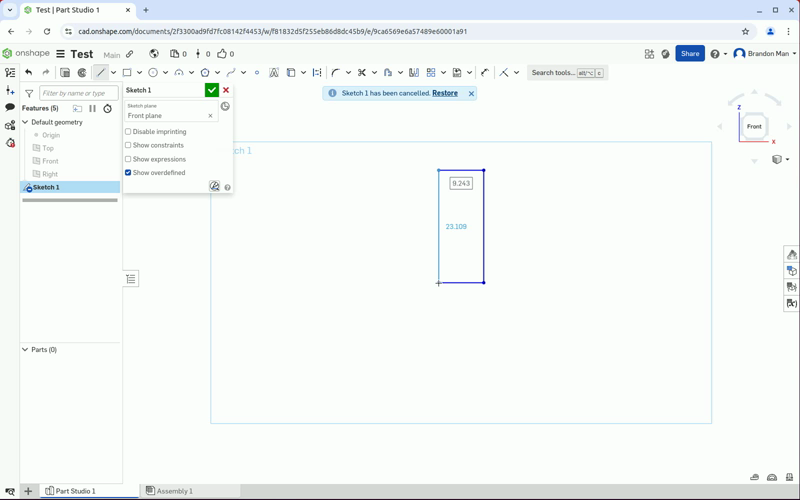
click(438, 282)
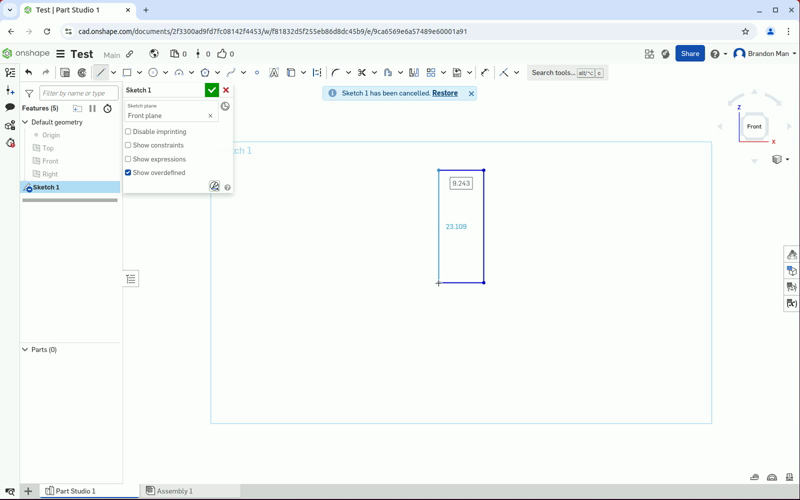
key(esc)
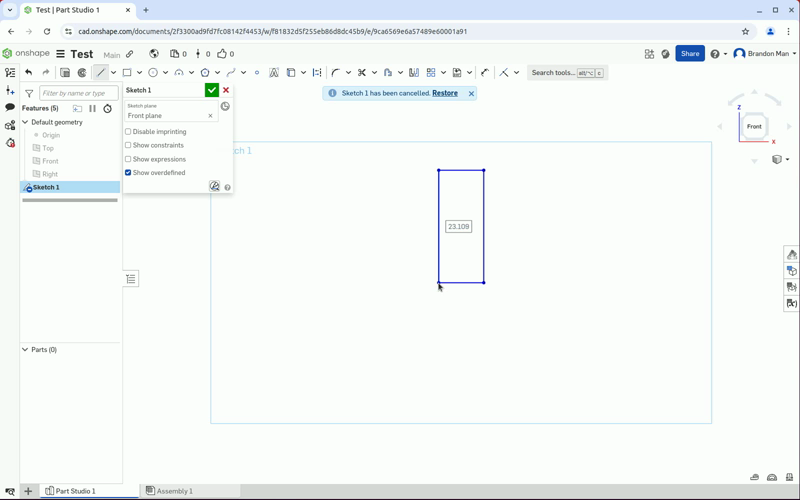
mouse_move(462, 239)
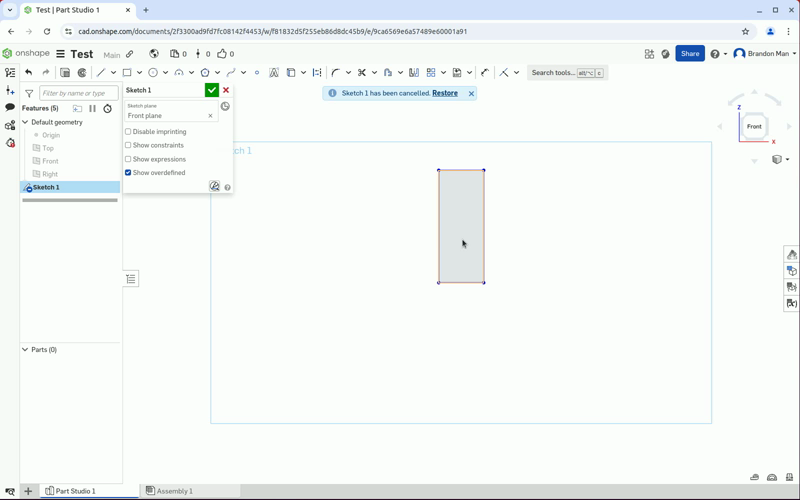
click(462, 239)
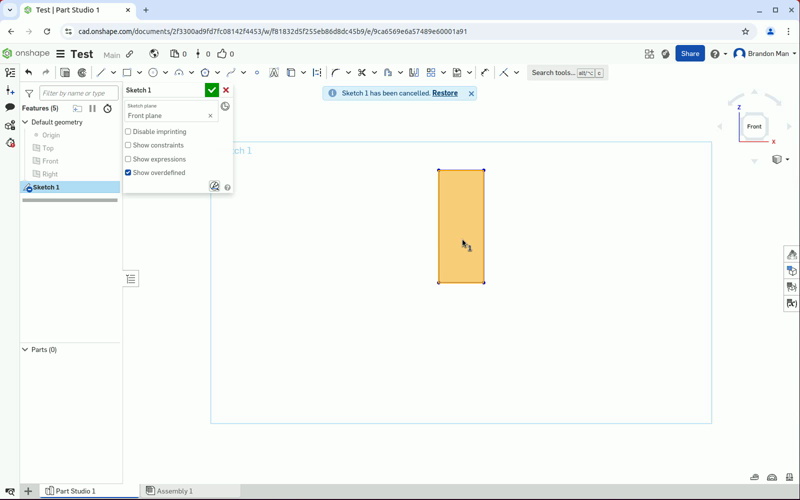
mouse_move(73, 352)
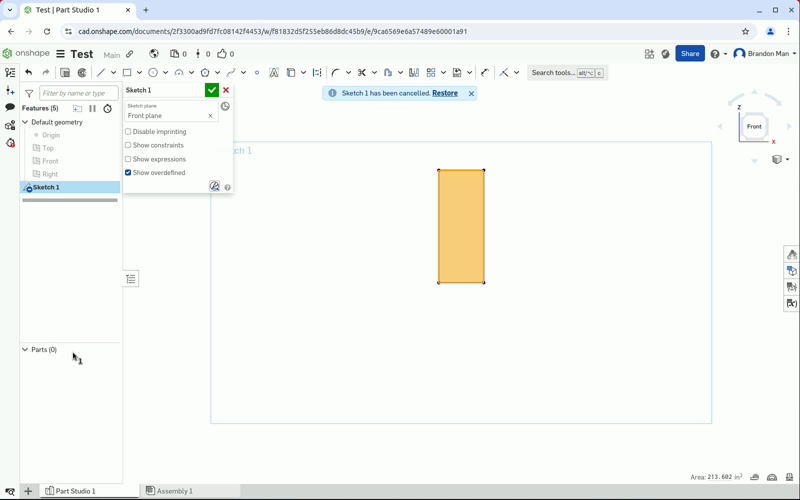
key(shift+y)
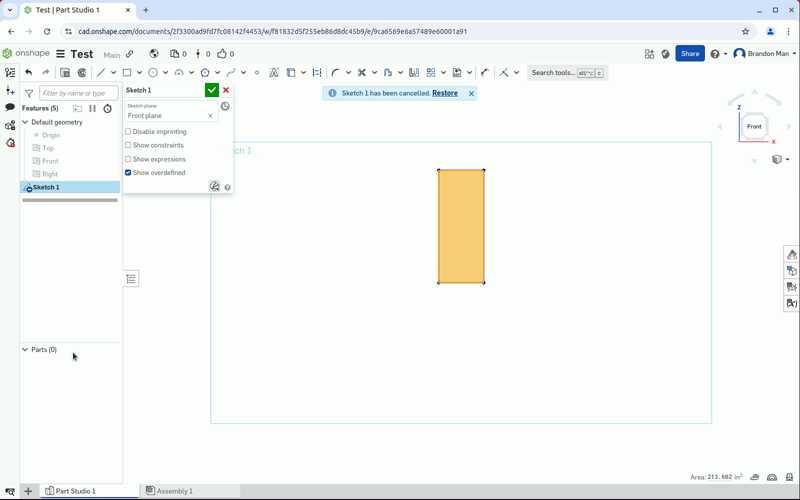
key(shift+e)
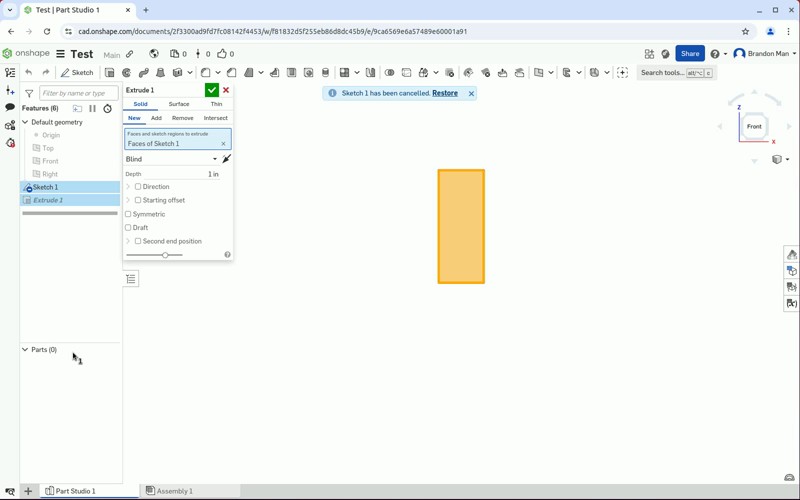
mouse_move(143, 106)
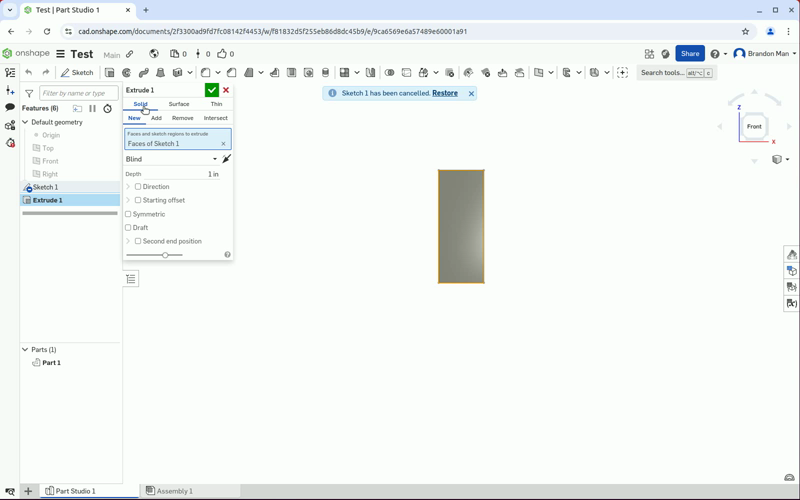
click(143, 106)
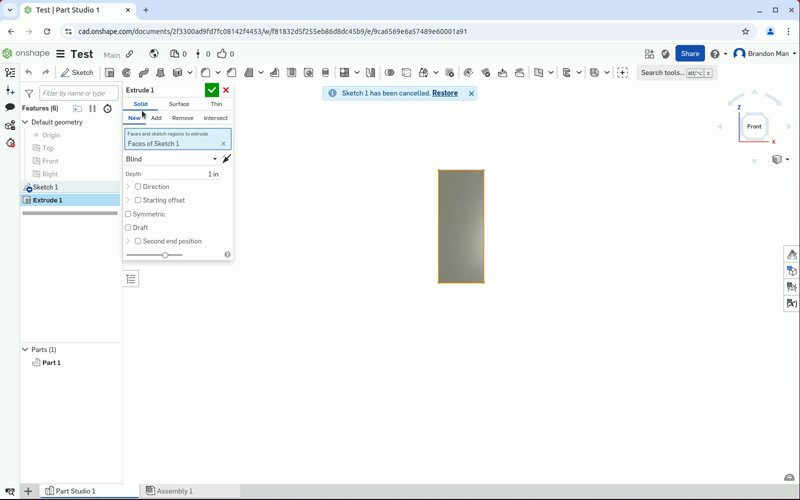
mouse_move(137, 120)
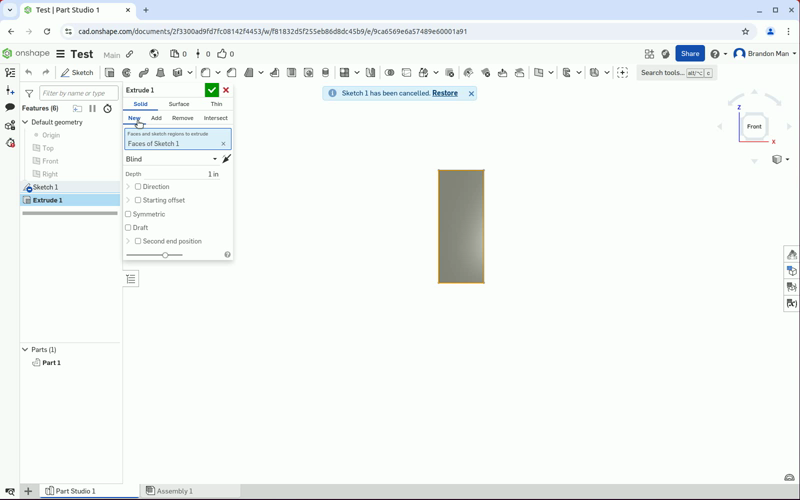
click(137, 120)
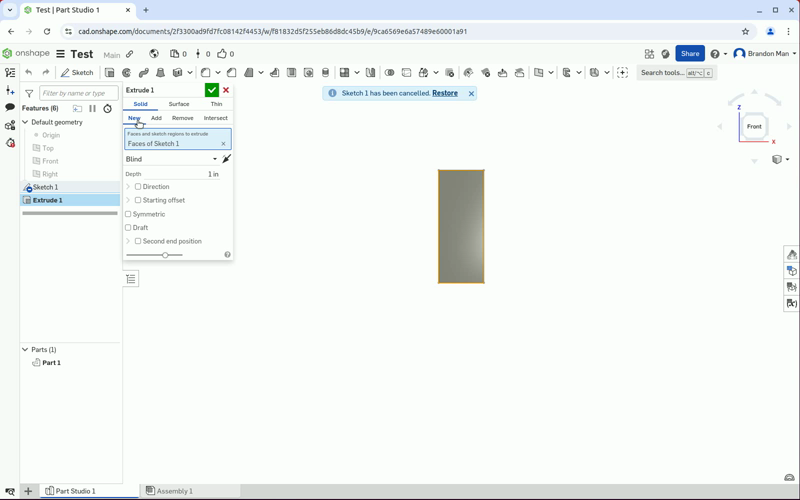
key(tab, 4)
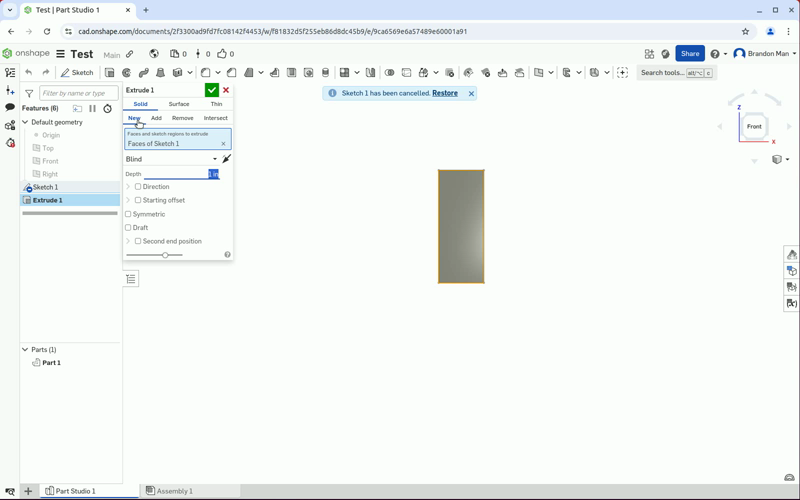
text(-0.241)
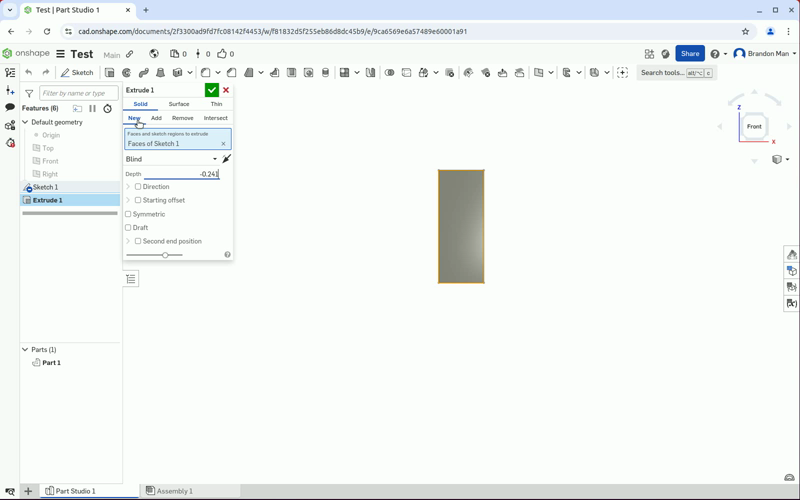
key(enter)
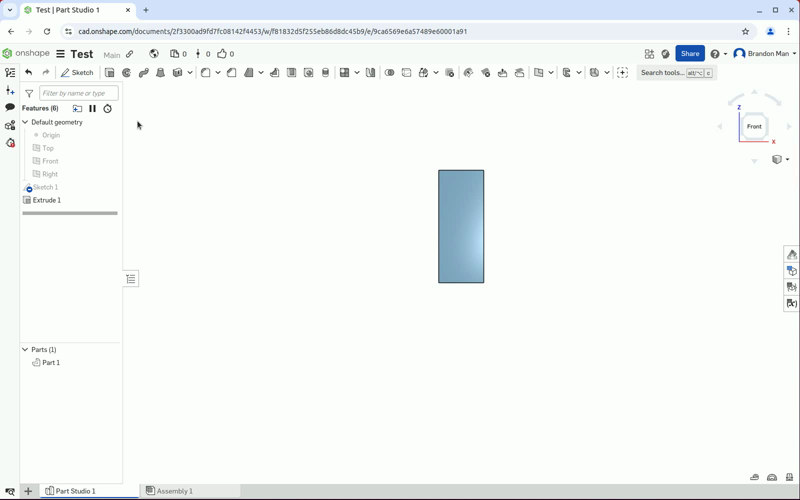
key(shift+h)
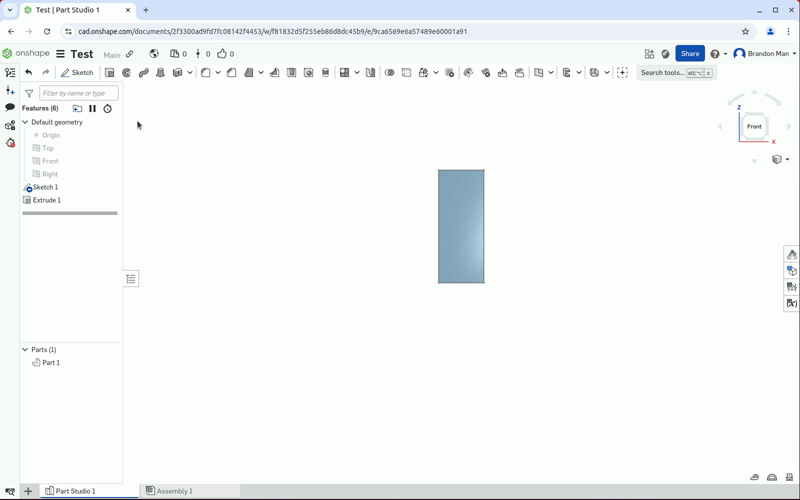
key(shift+h)
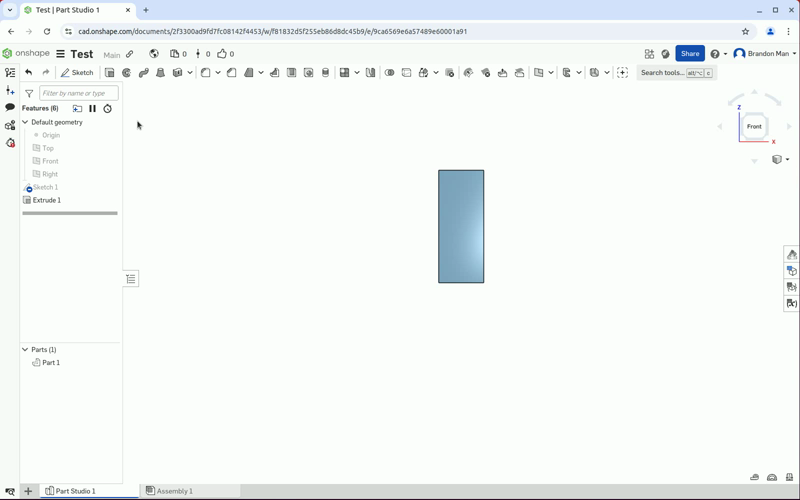
mouse_move(73, 189)
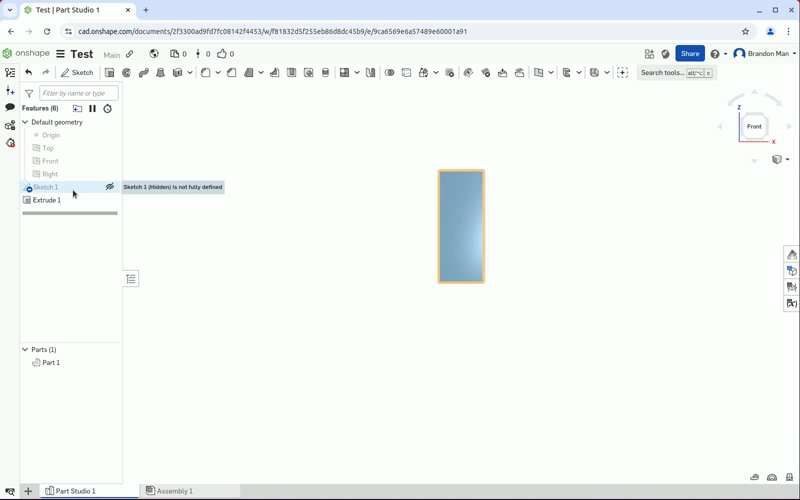
click(73, 189)
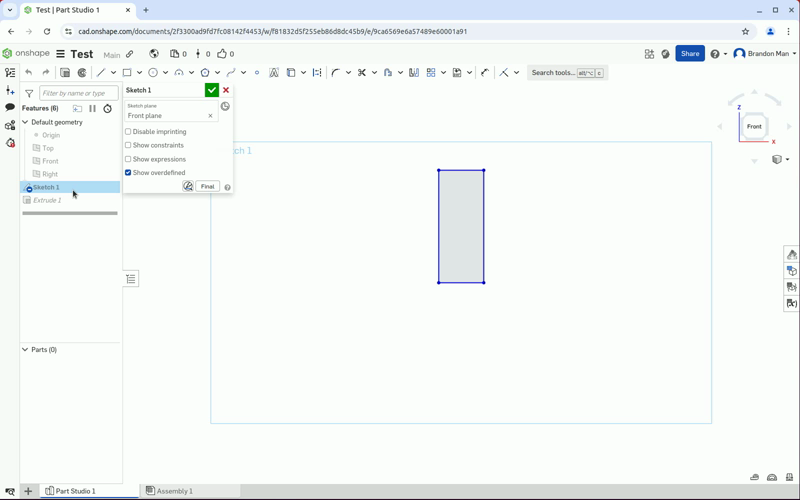
mouse_move(229, 92)
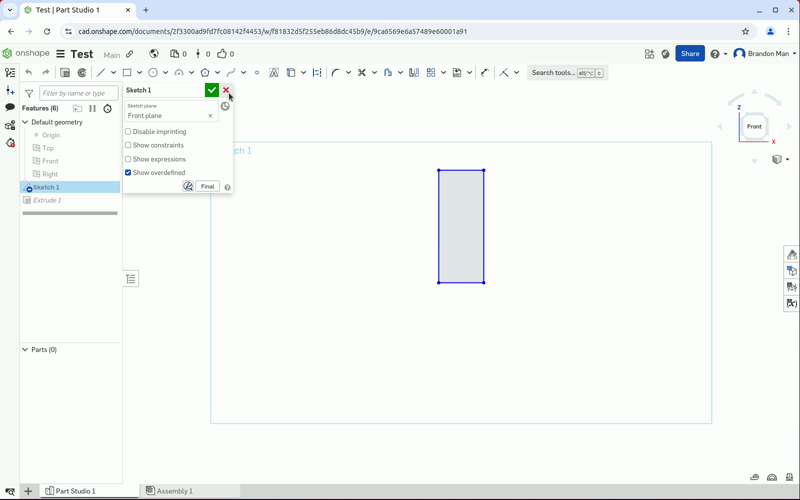
click(229, 92)
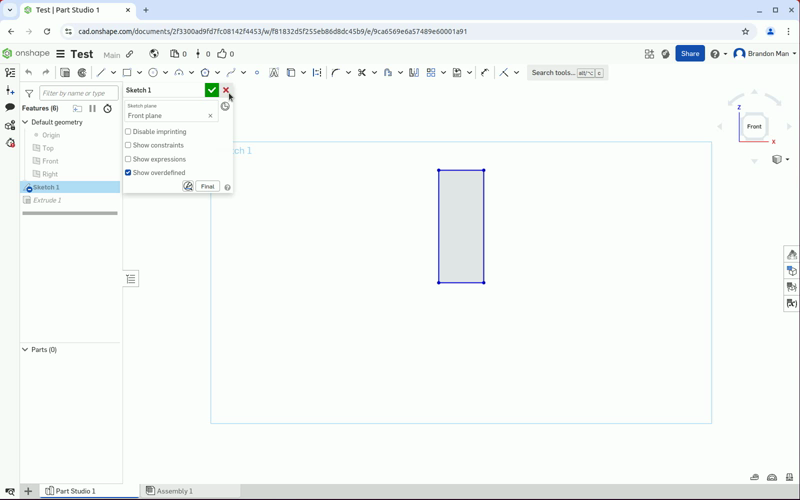
key(shift+s)
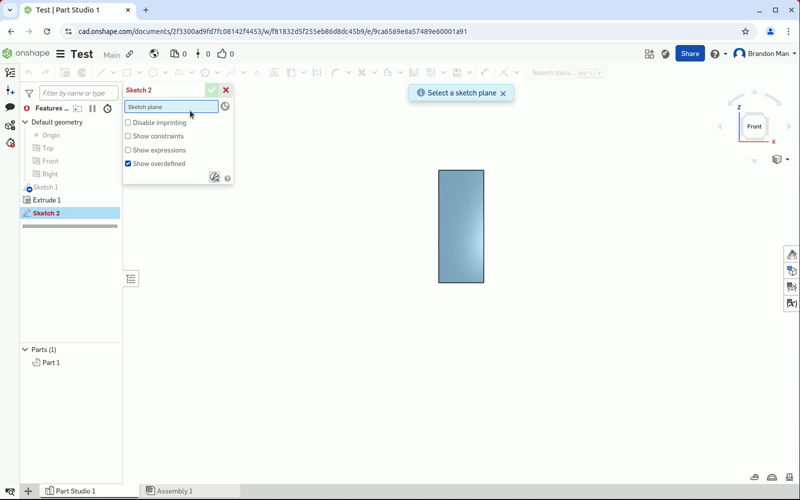
mouse_move(73, 163)
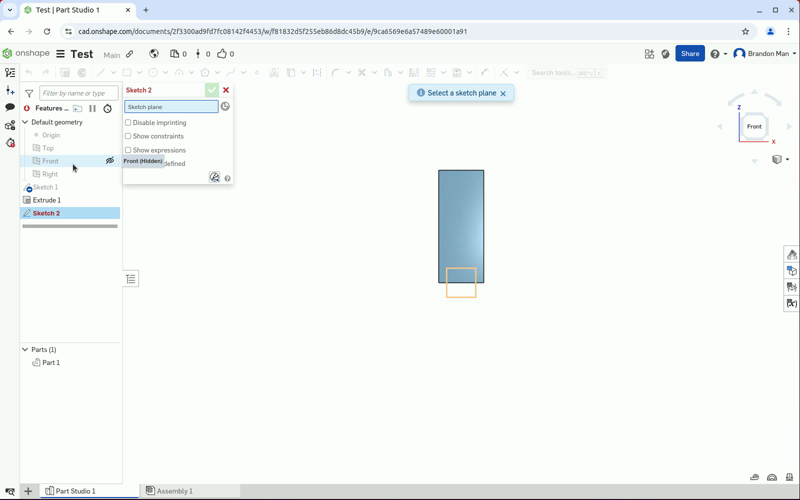
click(73, 163)
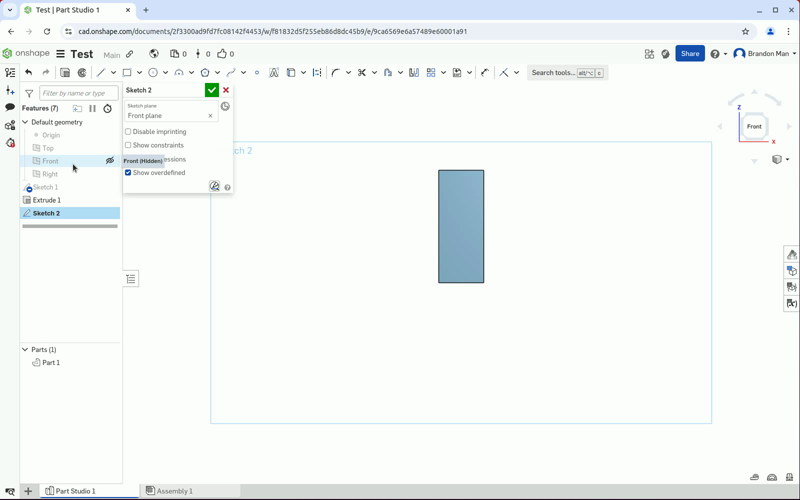
mouse_move(73, 352)
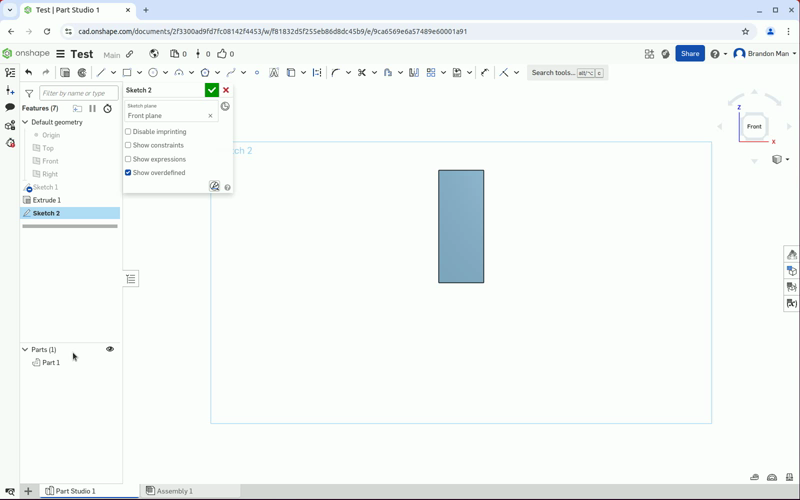
key(y)
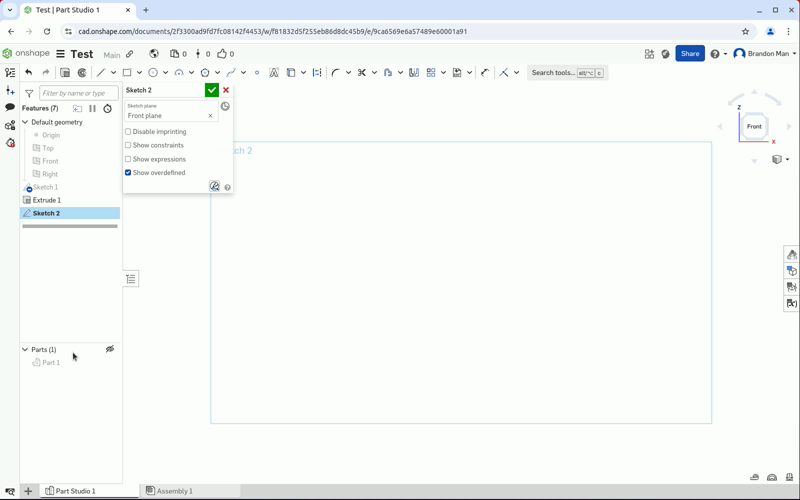
key(l)
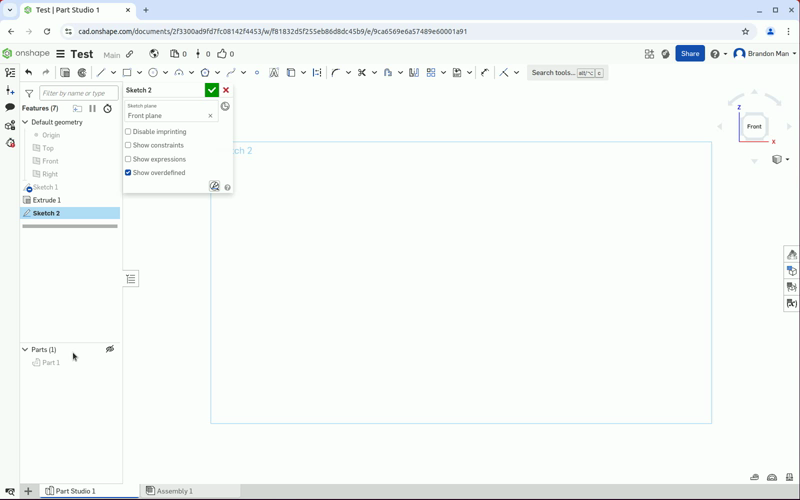
key_down(shift)
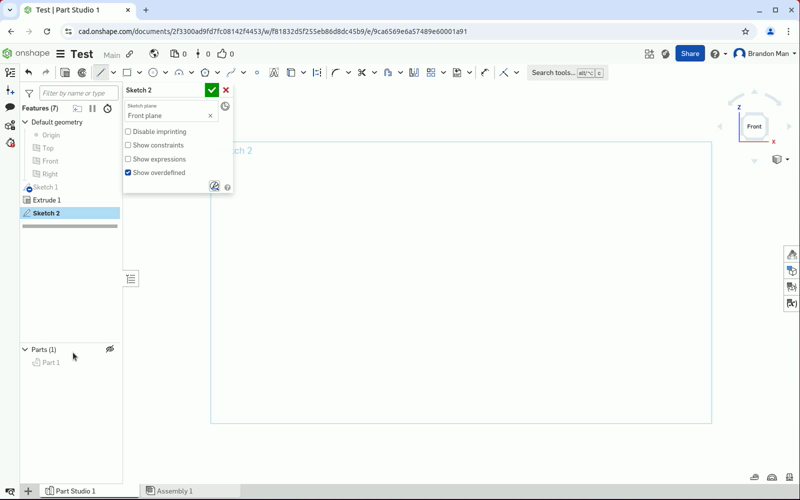
mouse_move(438, 275)
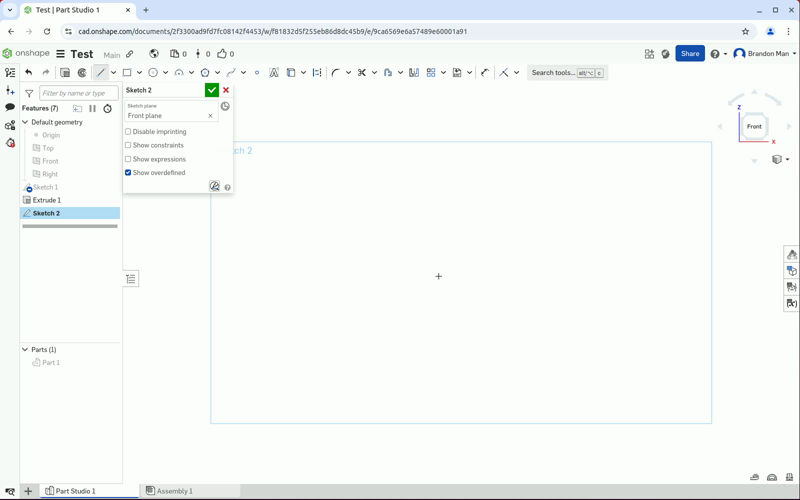
click(438, 275)
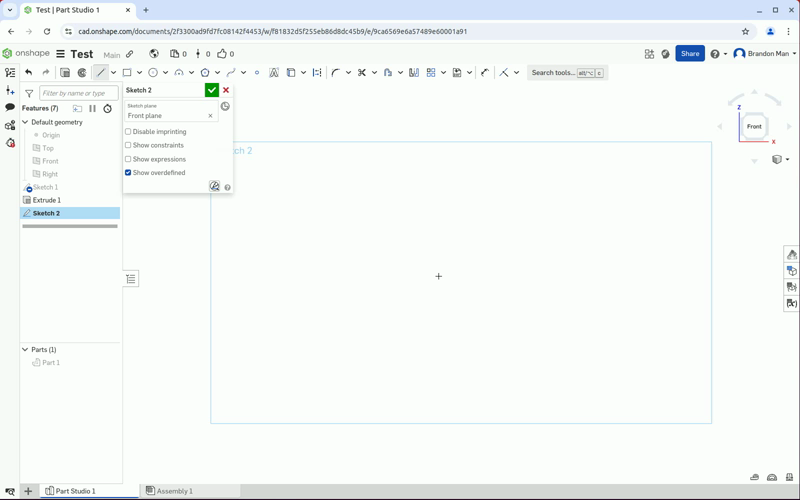
key_up(shift)
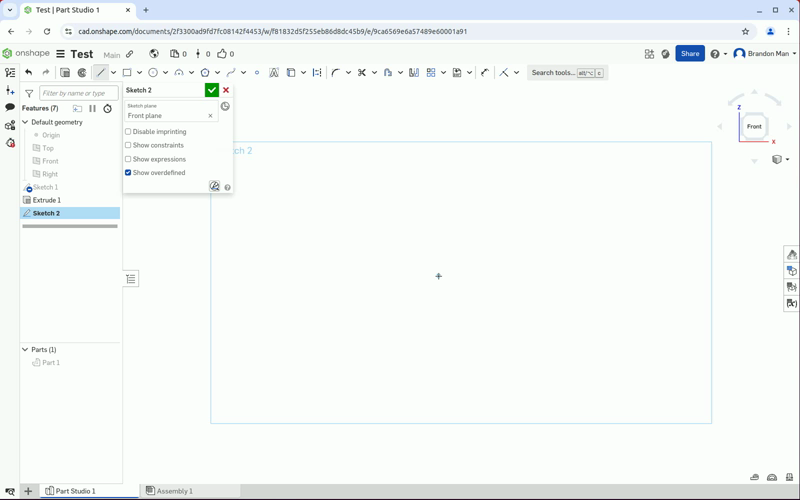
key_down(shift)
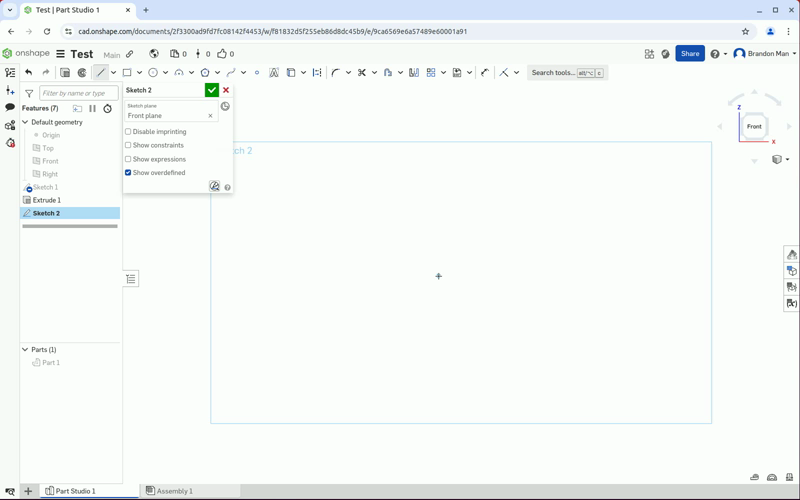
mouse_move(468, 275)
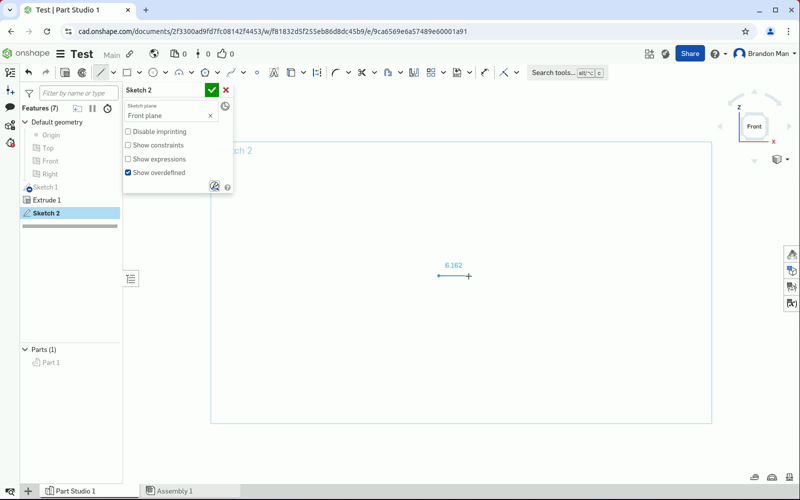
mouse_move(459, 275)
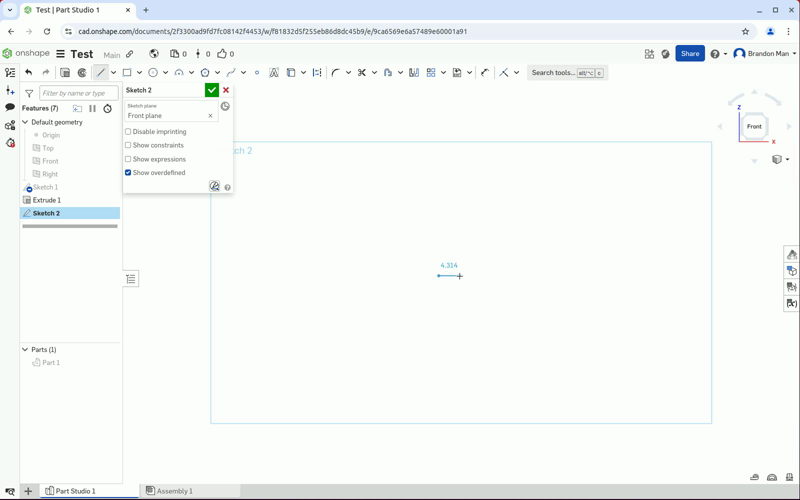
click(459, 275)
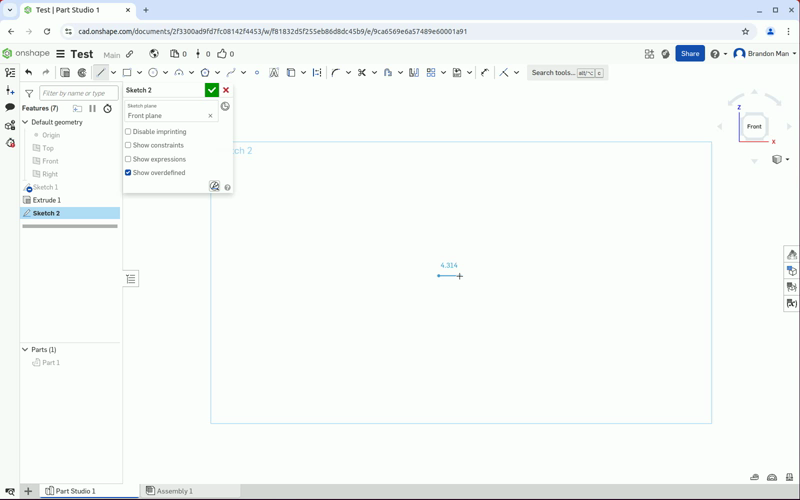
key_up(shift)
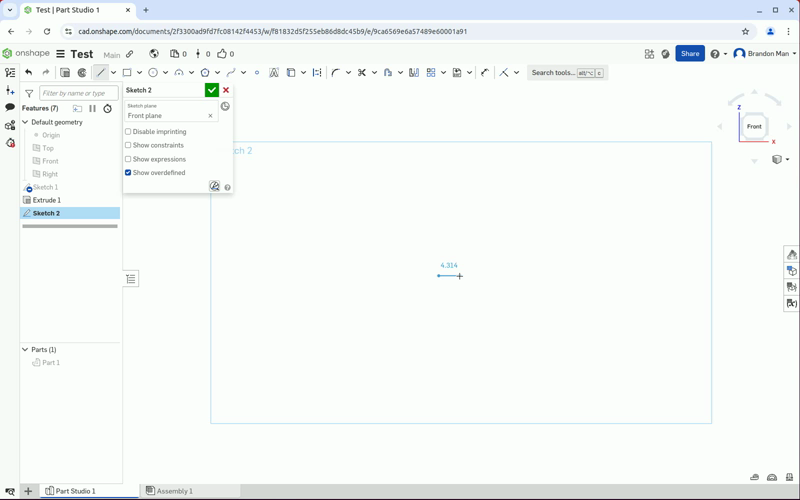
key_down(shift)
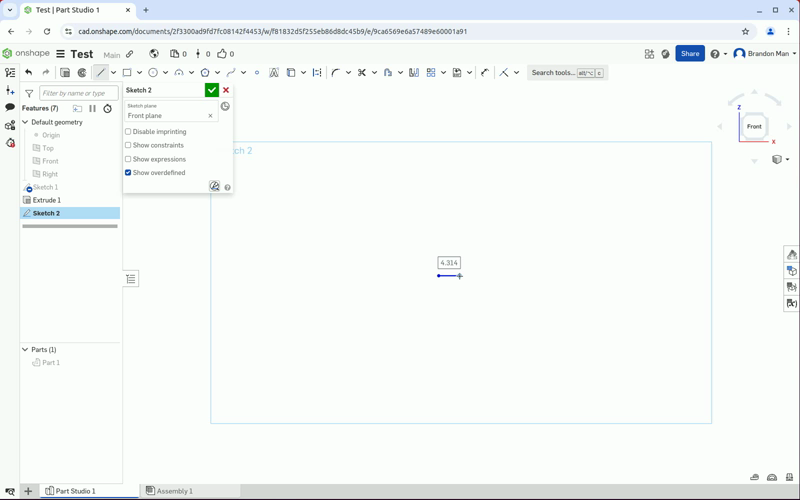
mouse_move(459, 170)
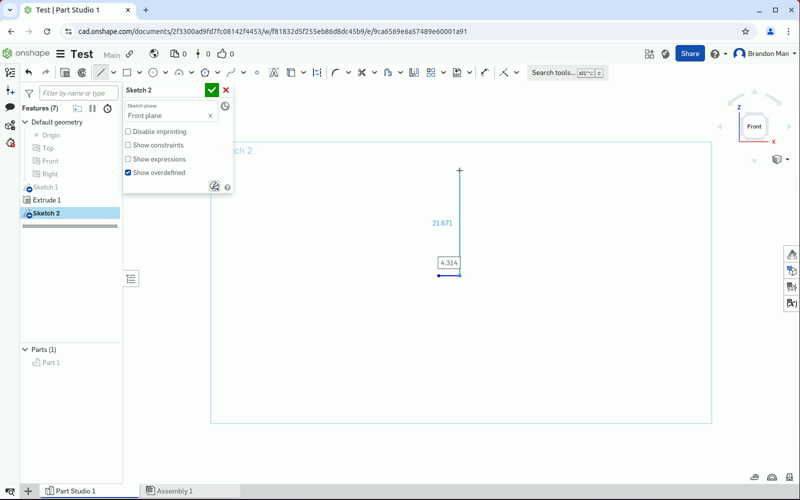
click(459, 170)
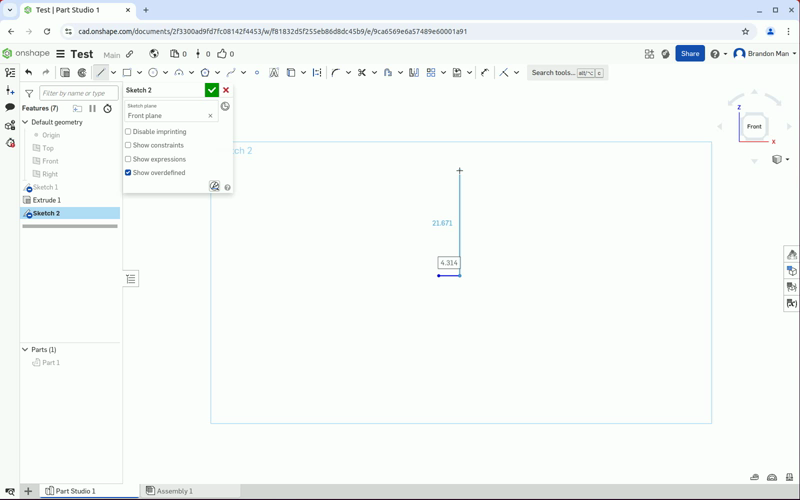
key_up(shift)
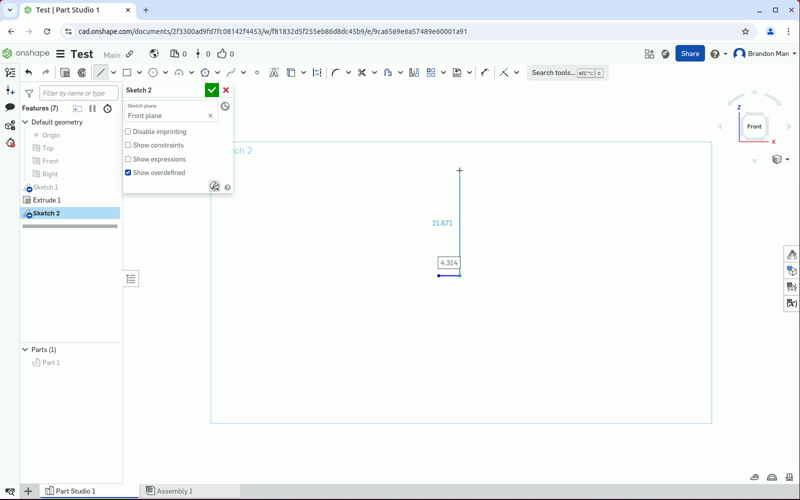
key_down(shift)
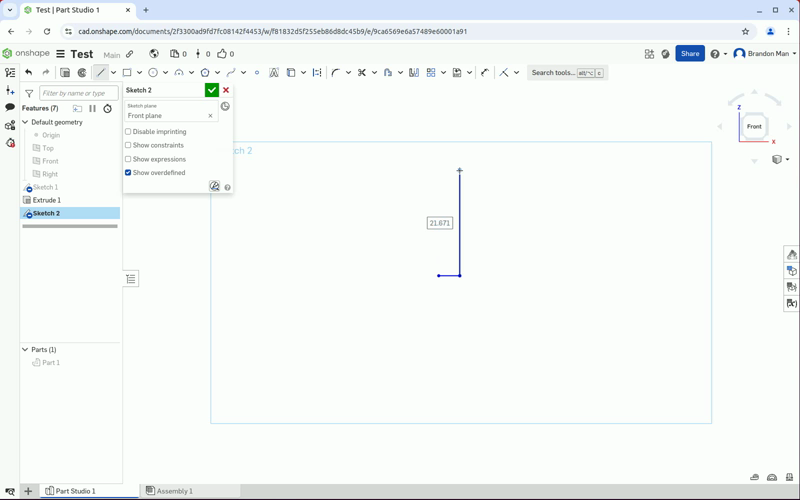
mouse_move(489, 170)
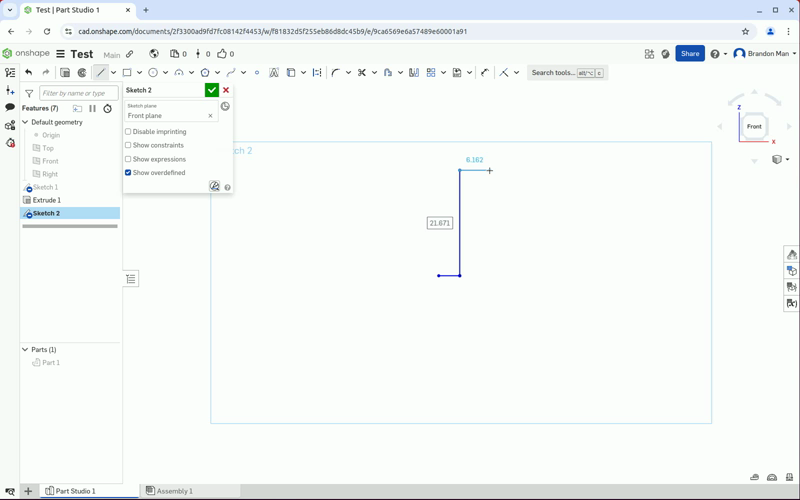
mouse_move(438, 170)
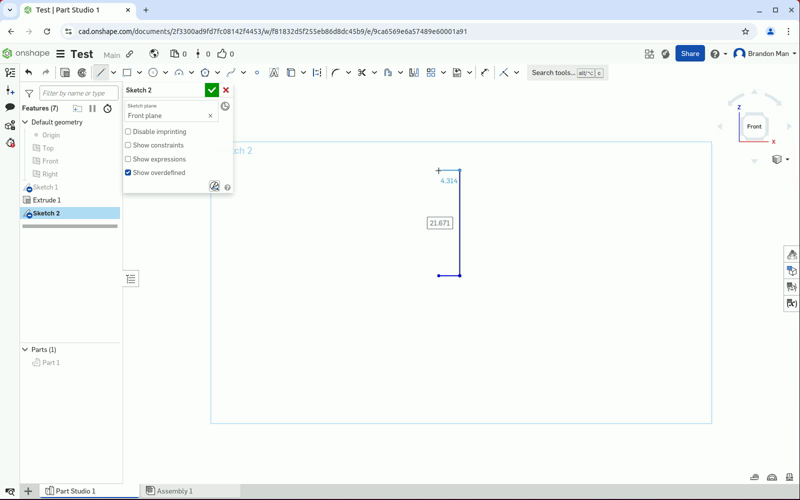
click(438, 170)
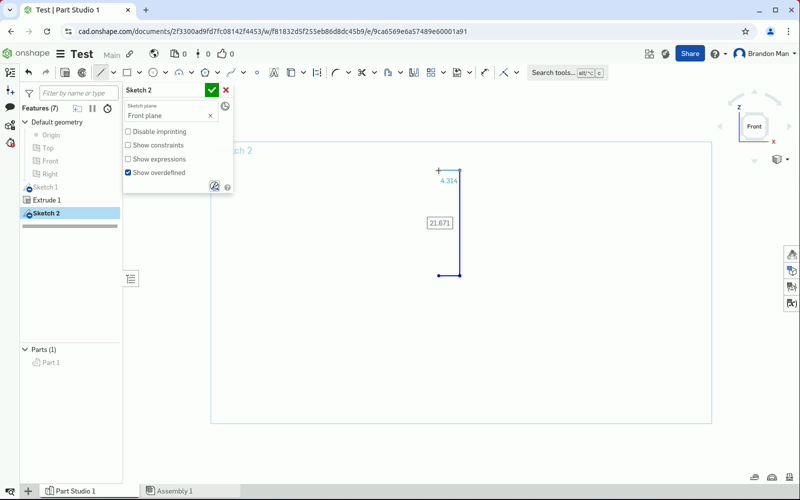
key_up(shift)
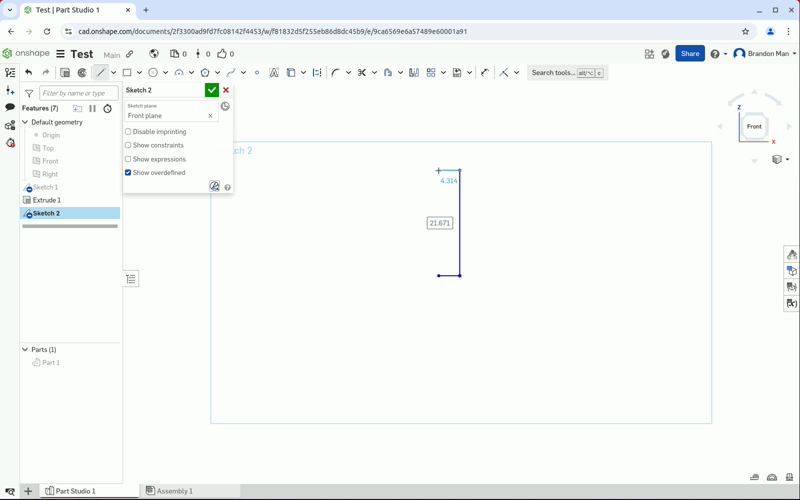
key_down(shift)
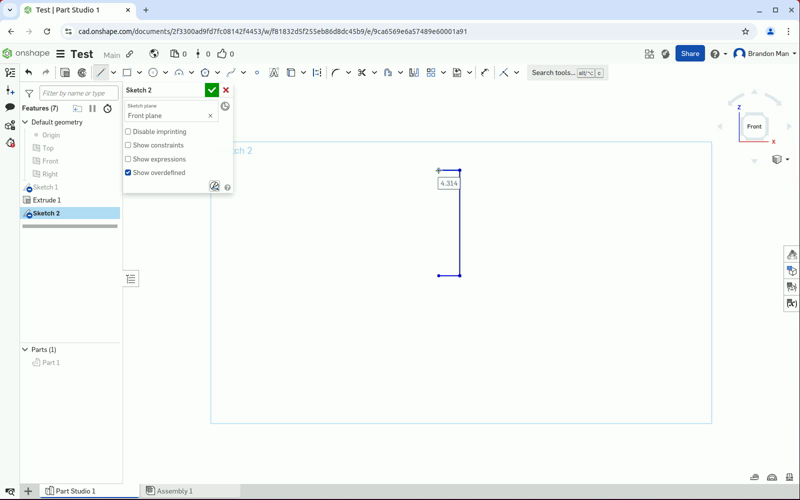
mouse_move(438, 275)
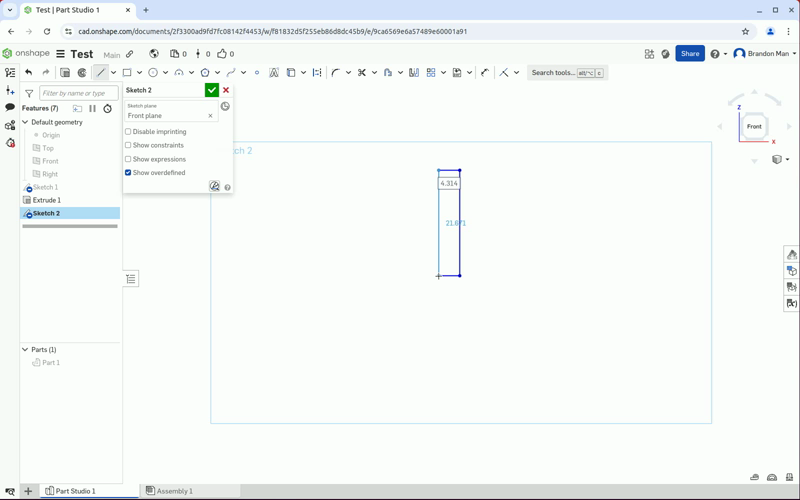
key_up(shift)
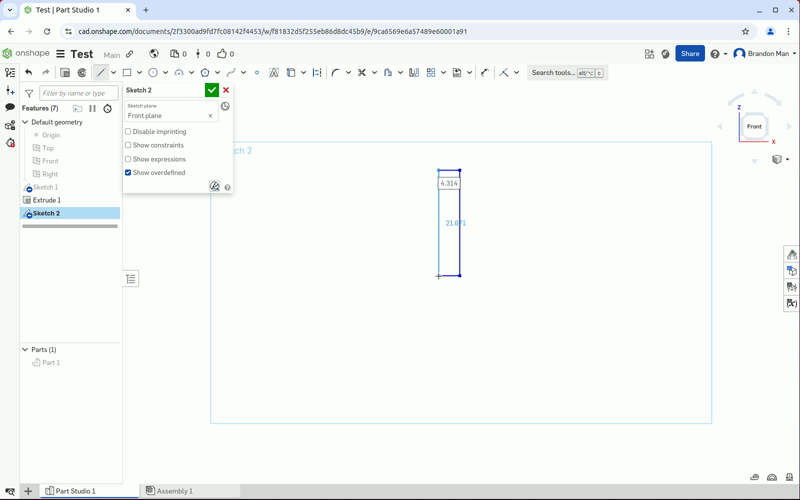
click(438, 275)
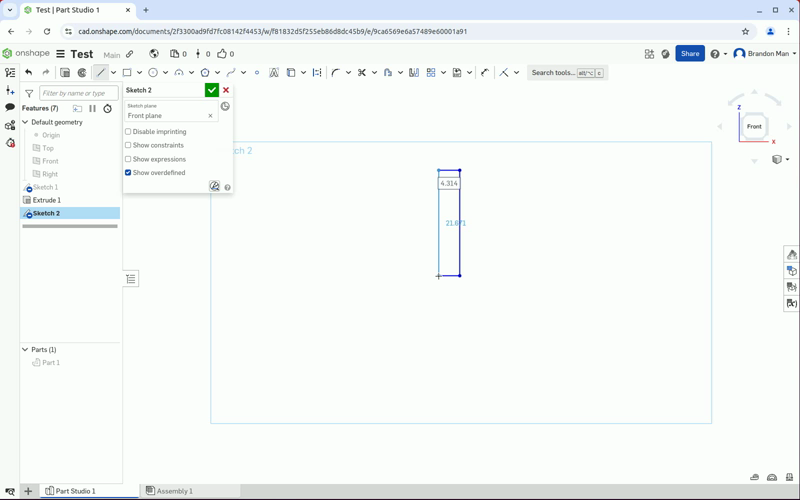
key(esc)
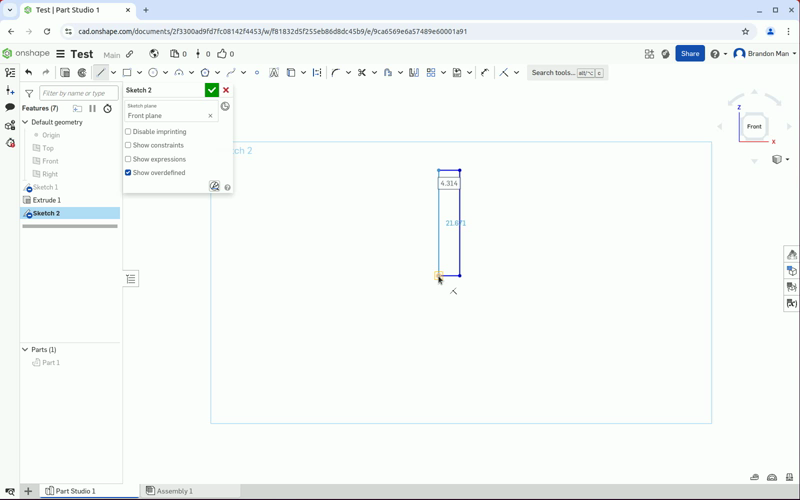
mouse_move(446, 220)
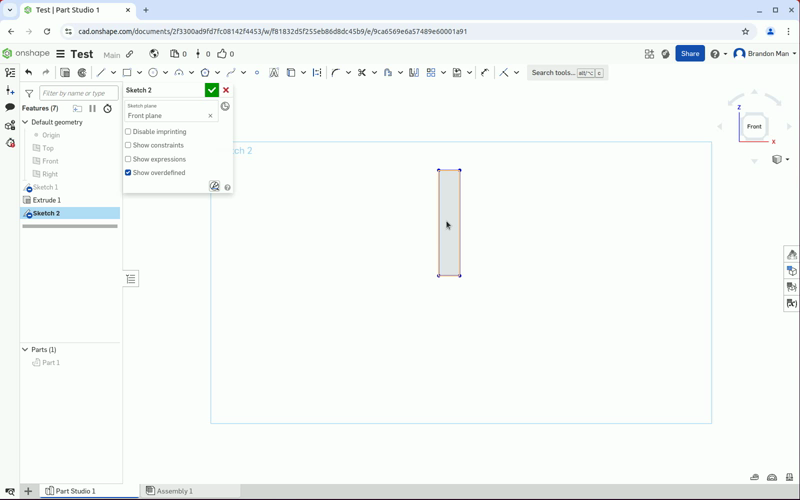
click(446, 220)
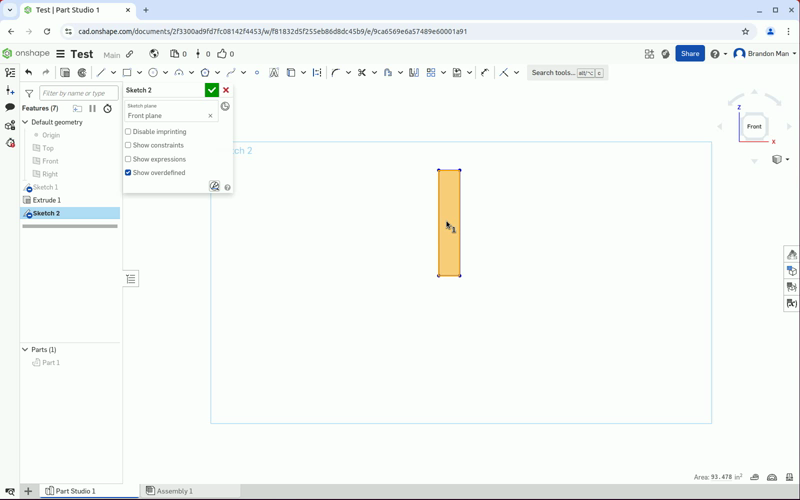
mouse_move(73, 352)
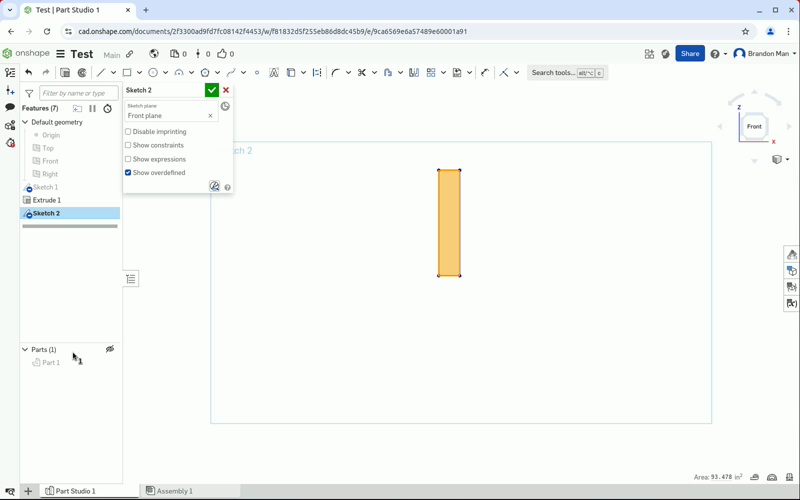
key(shift+y)
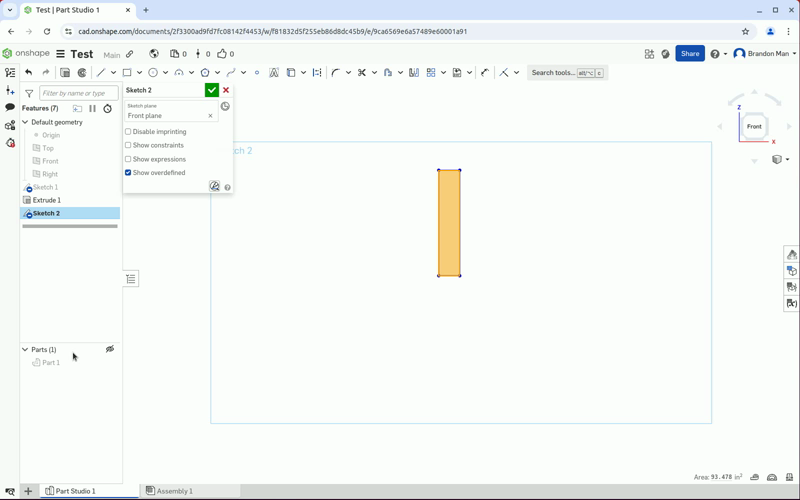
key(shift+e)
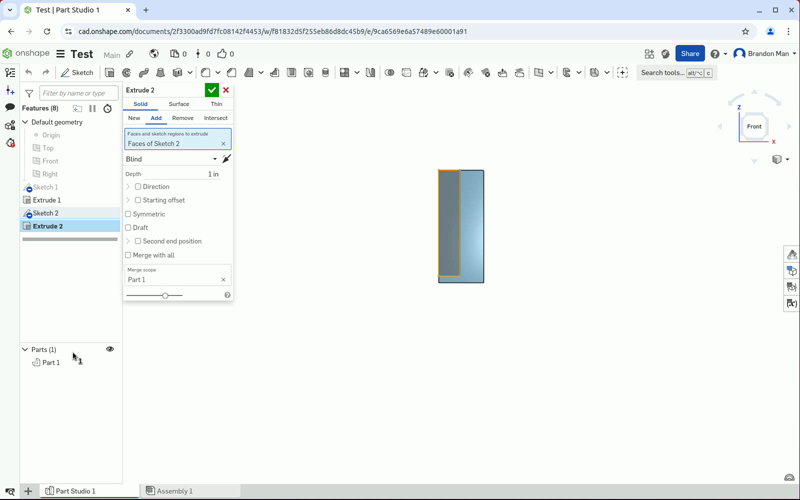
mouse_move(143, 106)
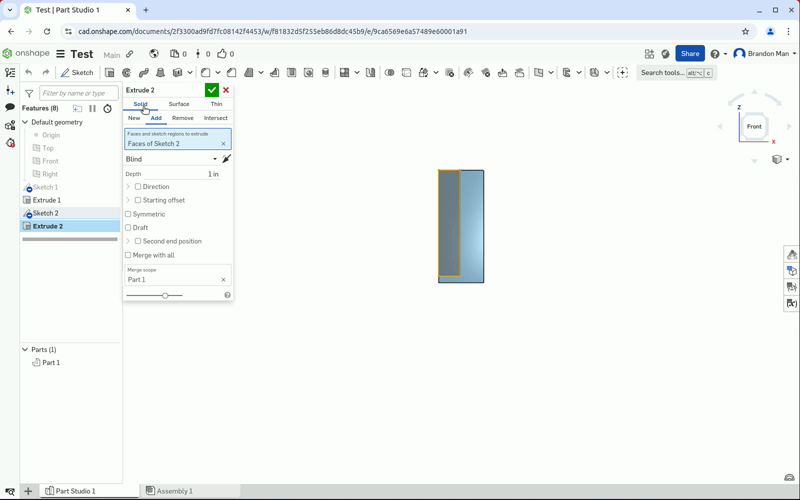
click(143, 106)
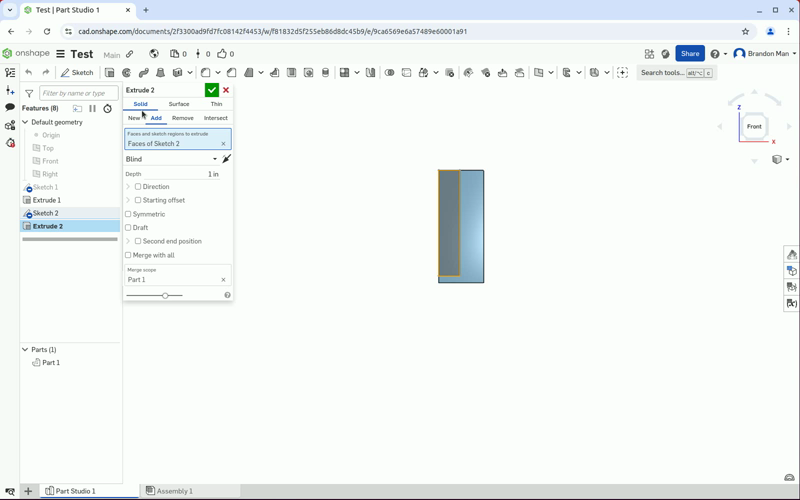
mouse_move(137, 120)
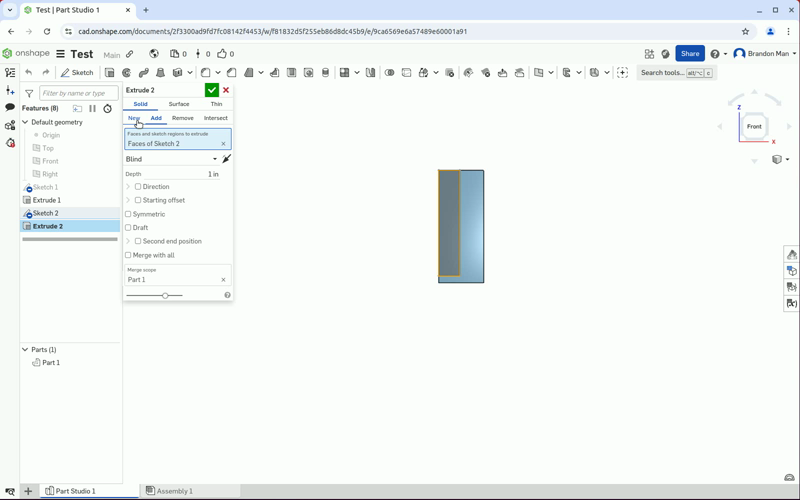
click(137, 120)
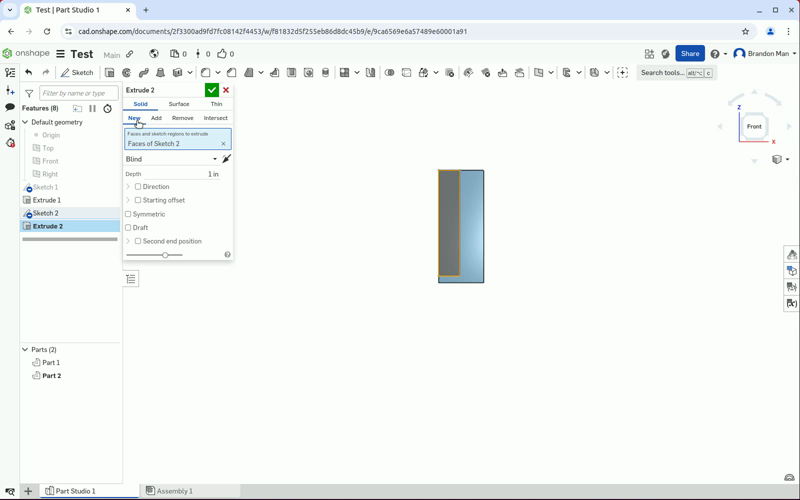
key(tab, 4)
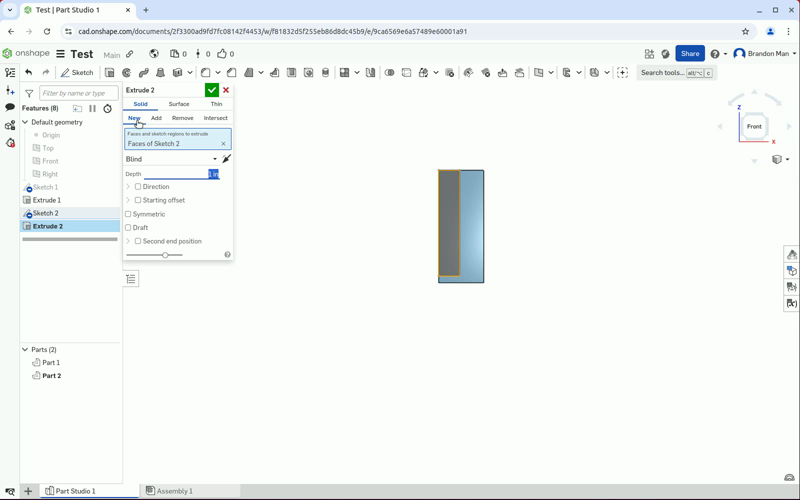
text(-0.241)
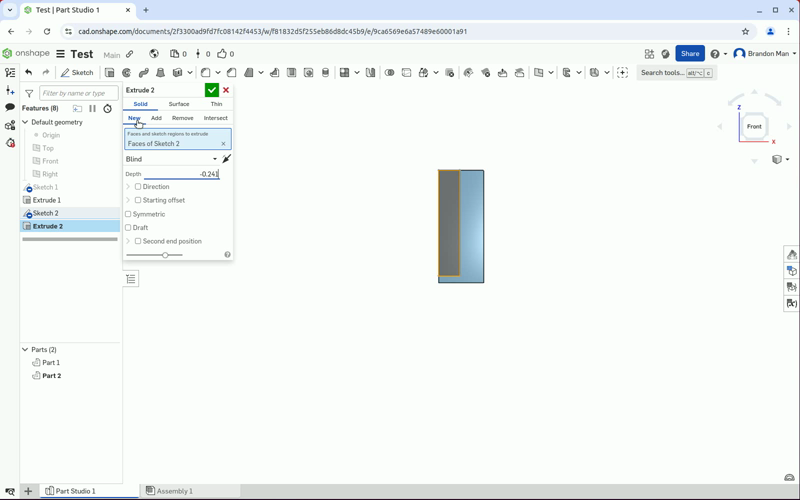
key(enter)
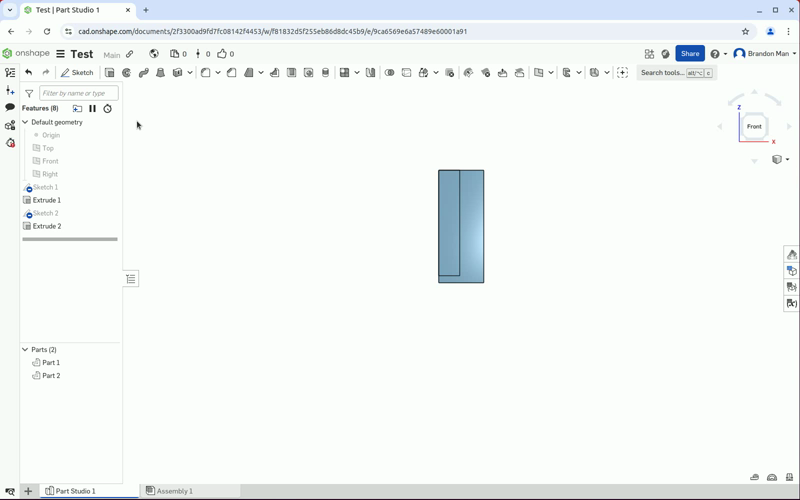
key(shift+h)
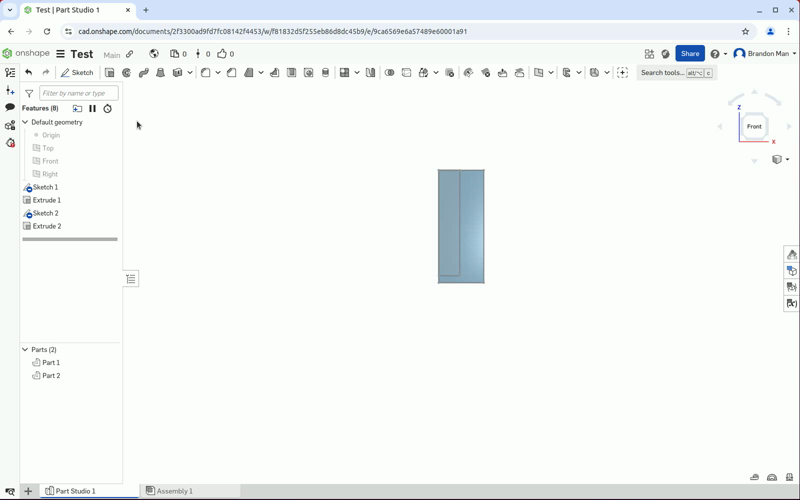
key(shift+h)
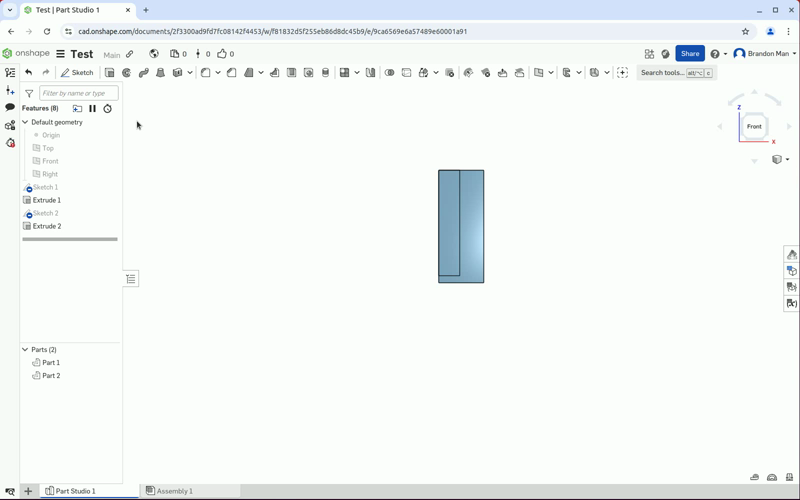
mouse_move(73, 189)
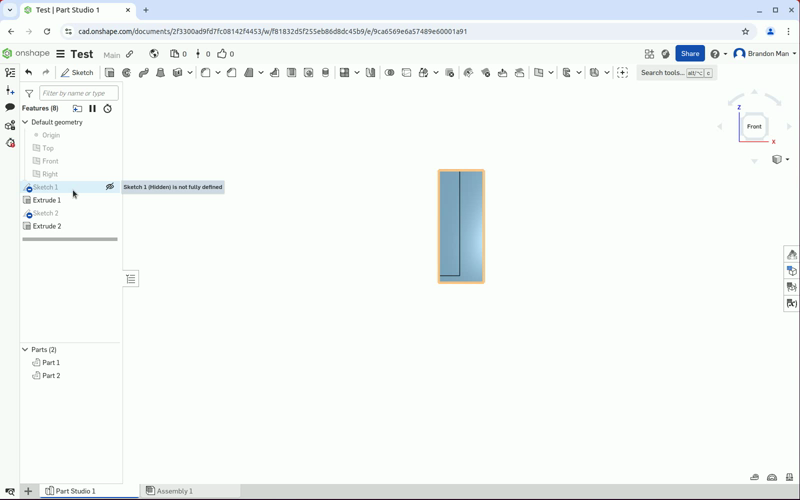
click(73, 189)
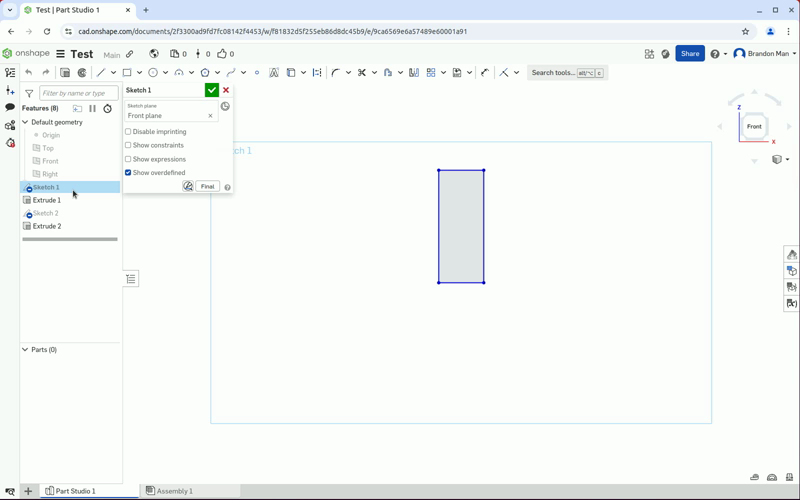
mouse_move(229, 92)
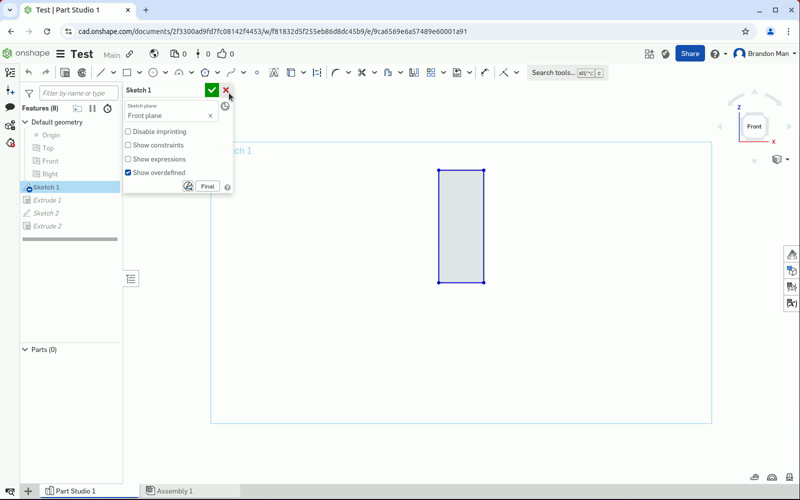
click(229, 92)
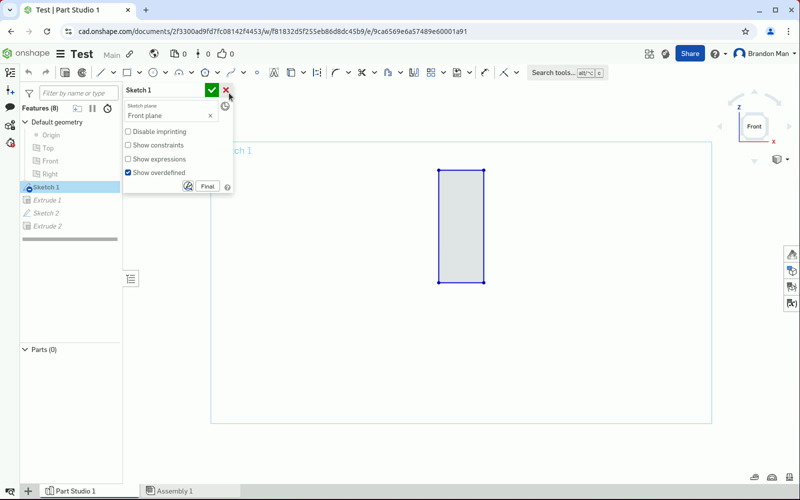
key(shift+s)
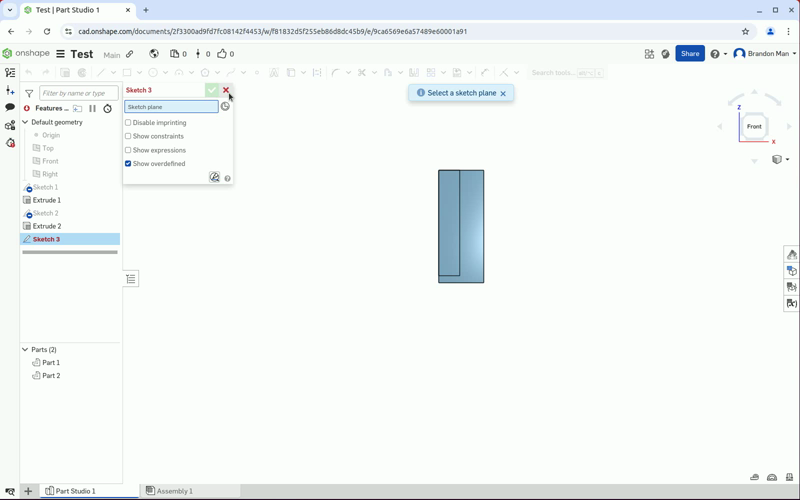
mouse_move(73, 163)
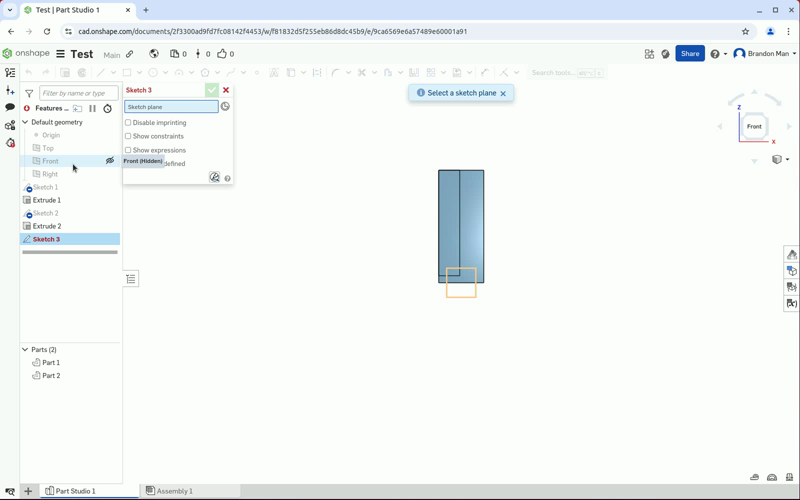
click(73, 163)
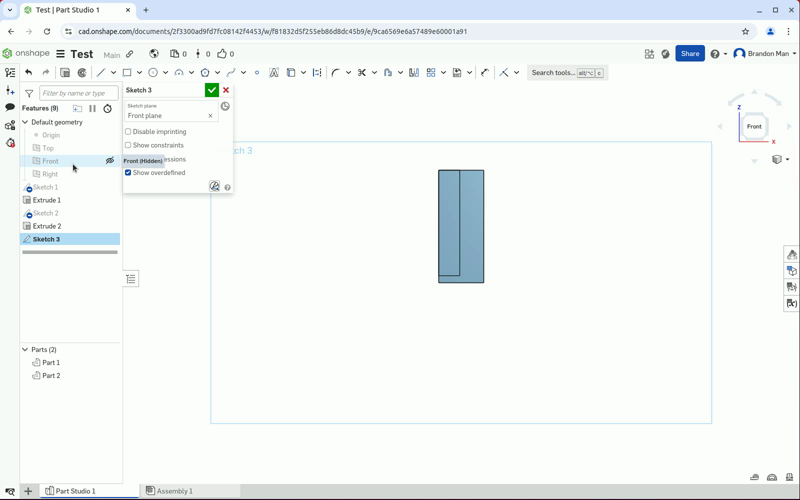
mouse_move(73, 352)
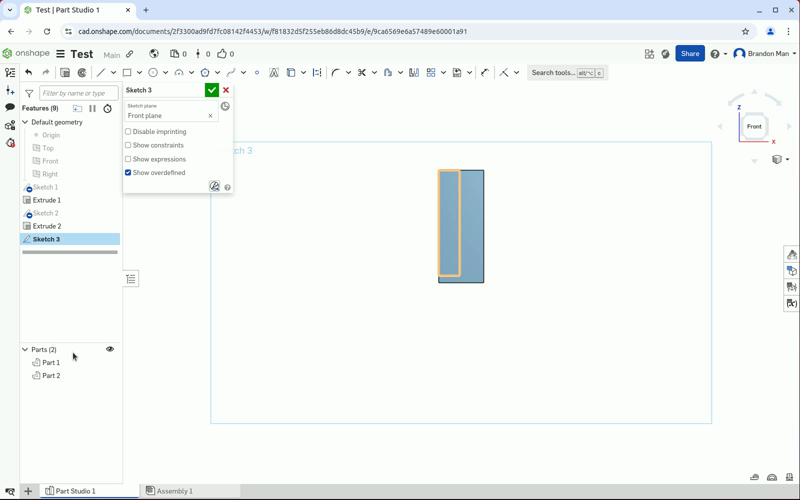
key(y)
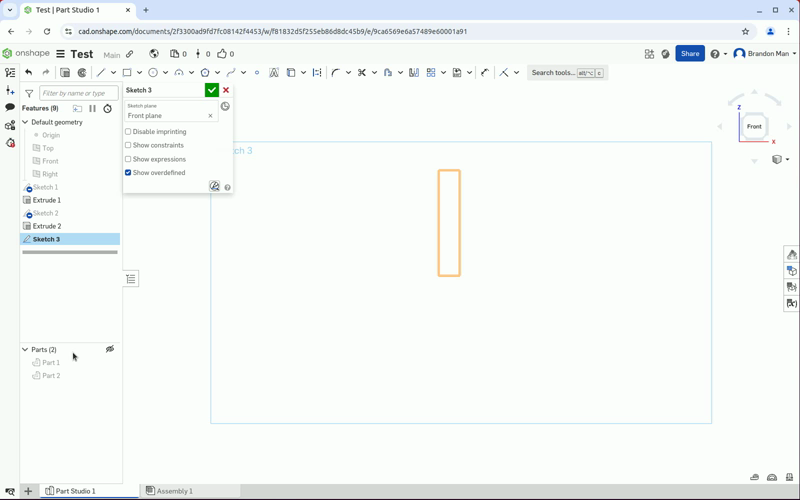
key(l)
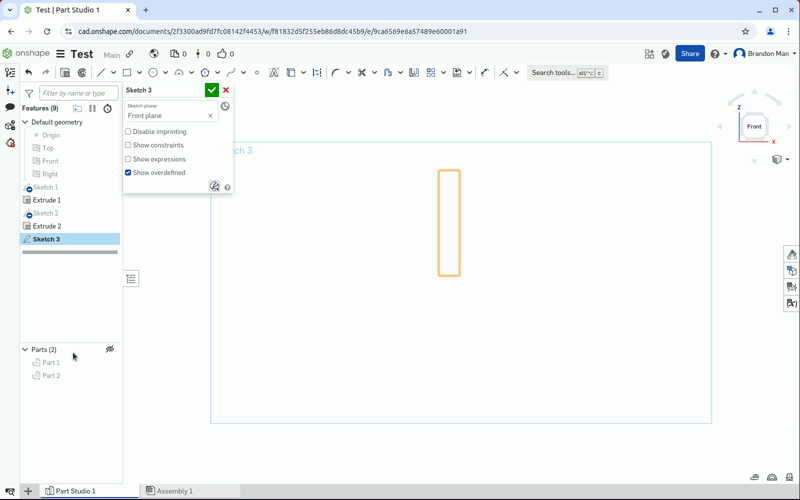
key_down(shift)
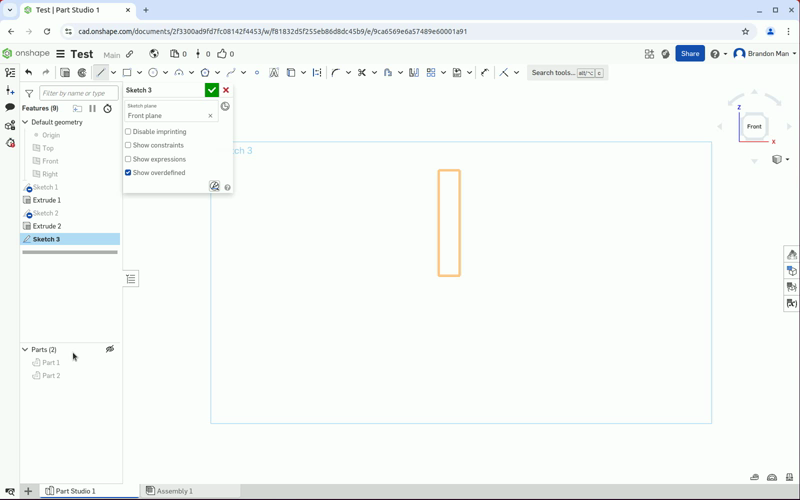
mouse_move(464, 282)
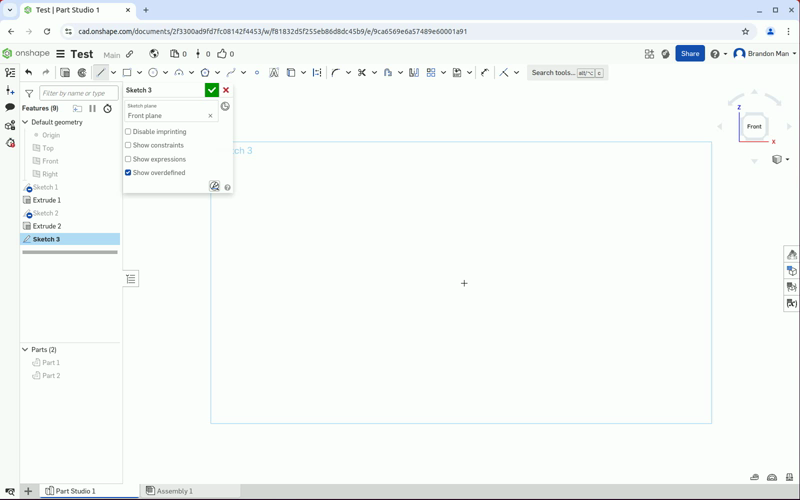
click(464, 282)
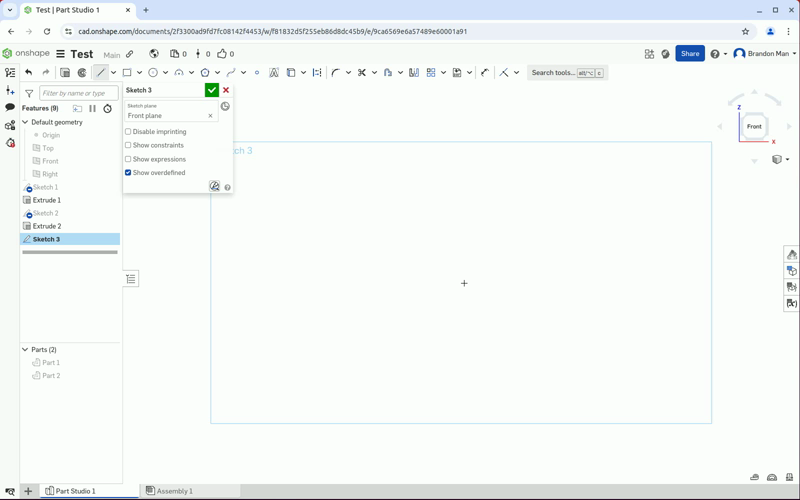
key_up(shift)
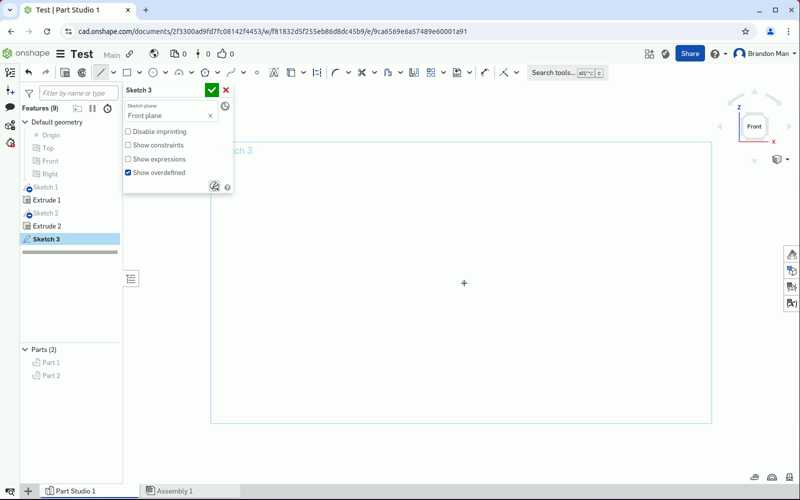
key_down(shift)
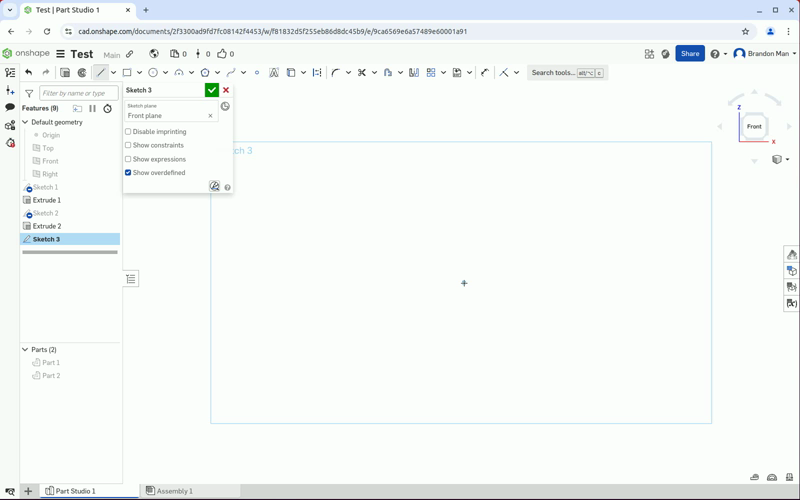
mouse_move(494, 282)
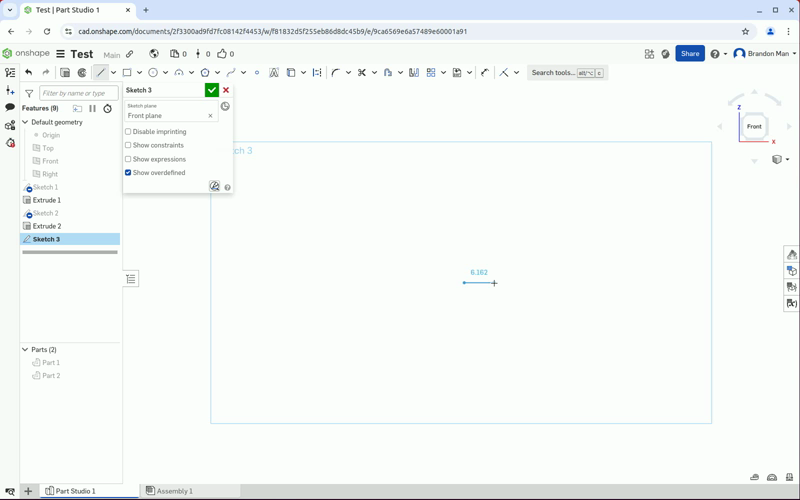
mouse_move(483, 282)
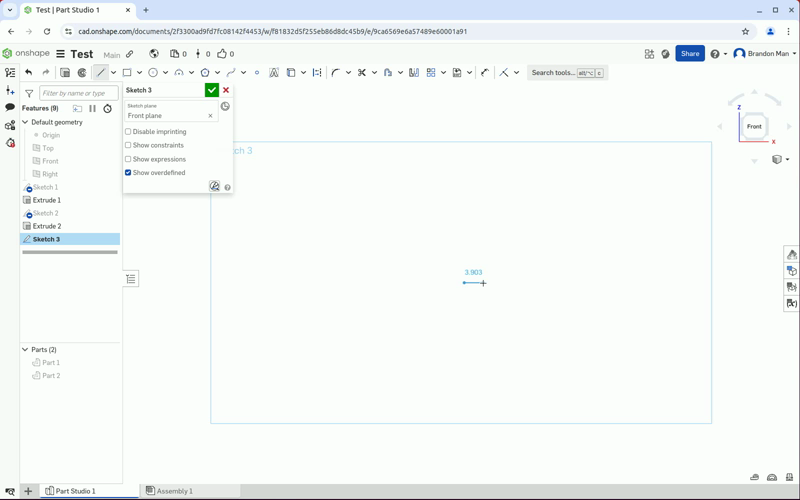
click(483, 282)
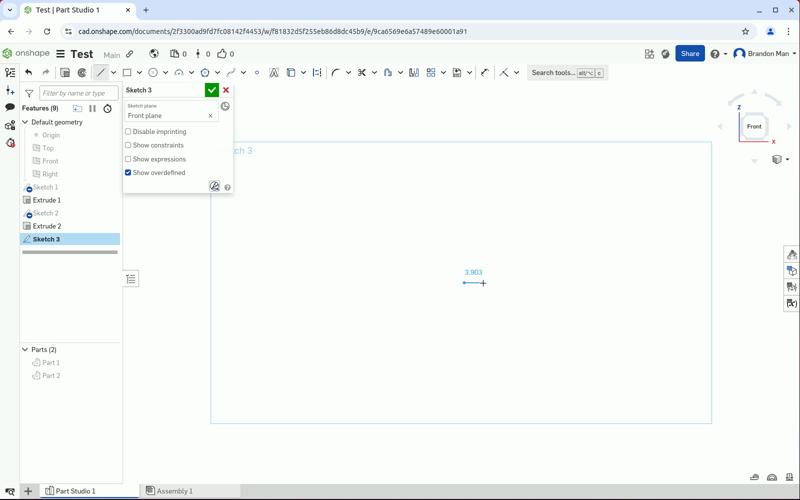
key_up(shift)
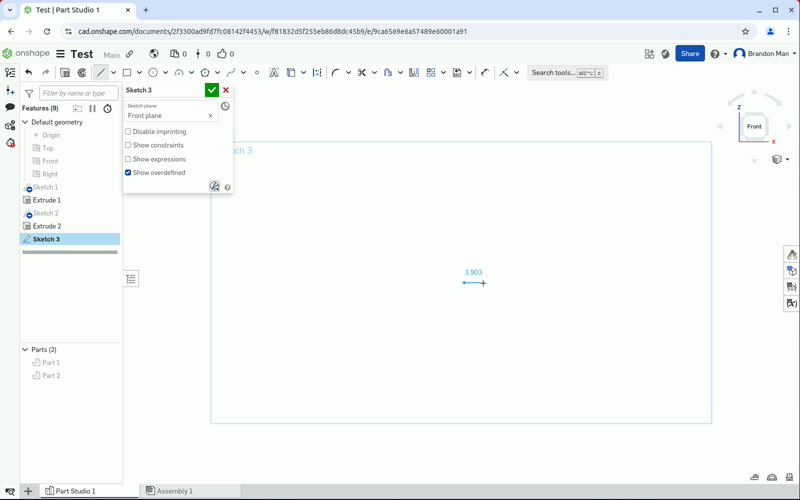
key_down(shift)
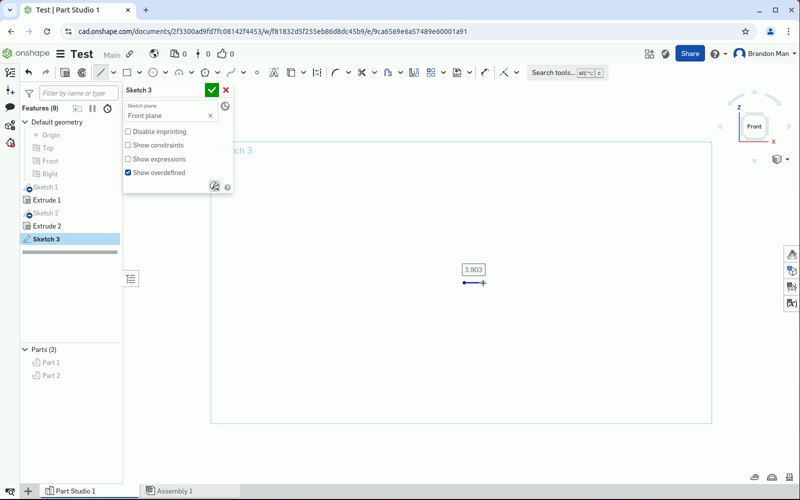
mouse_move(483, 170)
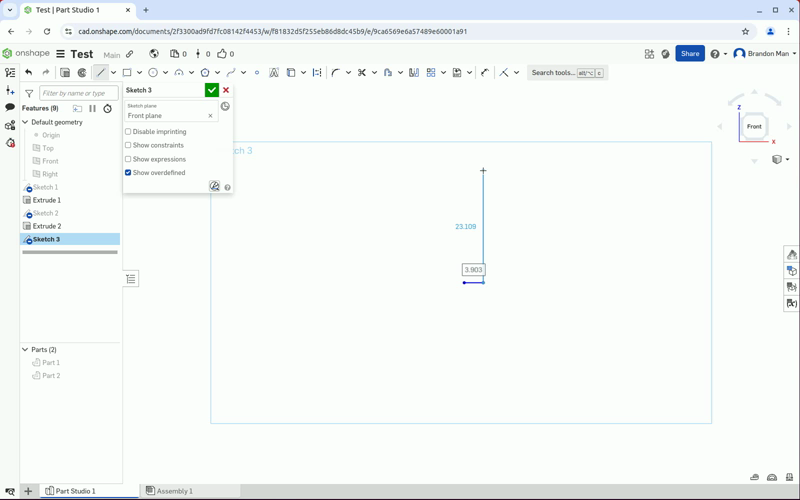
click(483, 170)
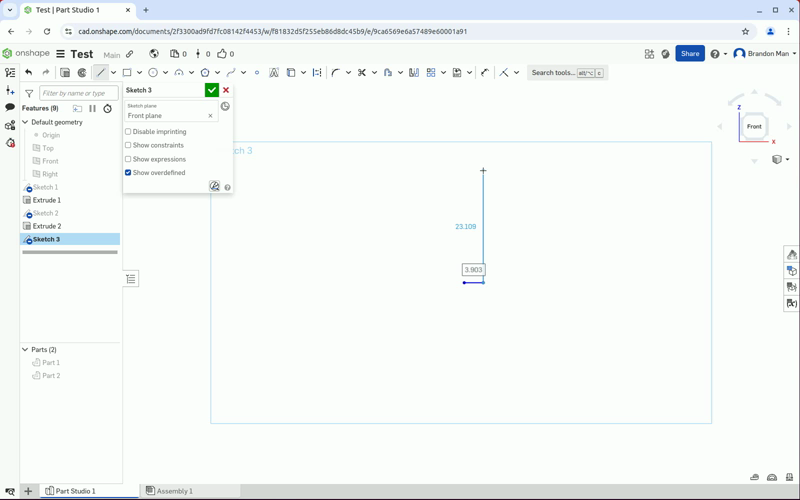
key_up(shift)
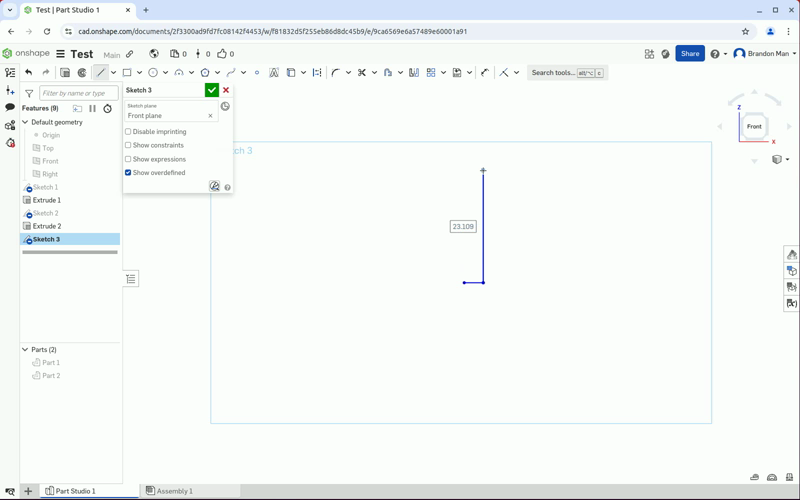
key_down(shift)
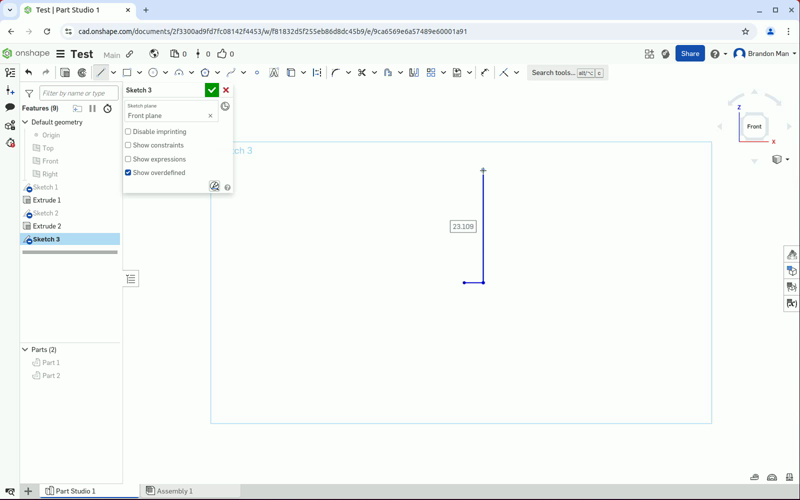
mouse_move(513, 170)
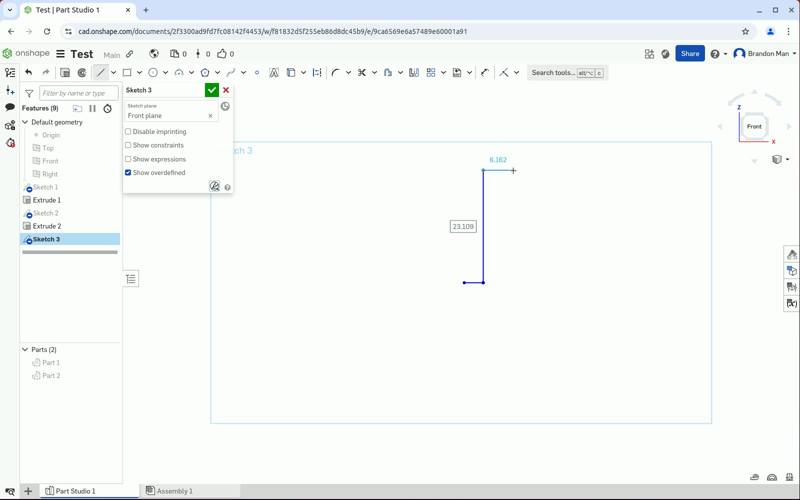
mouse_move(464, 170)
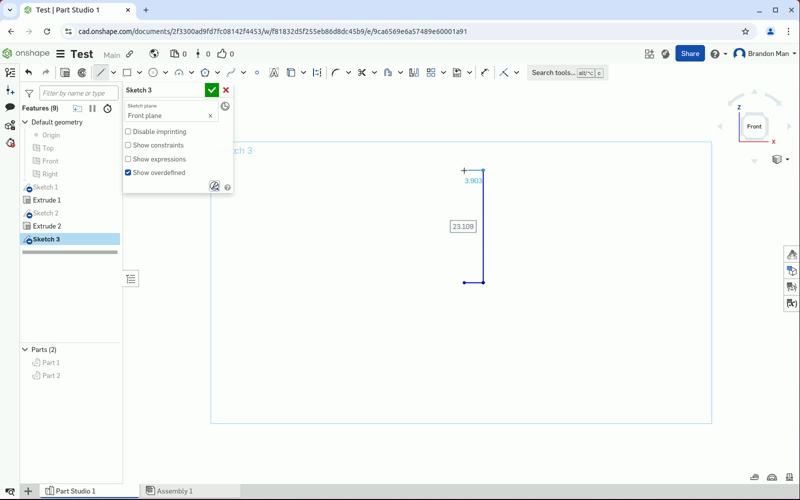
click(464, 170)
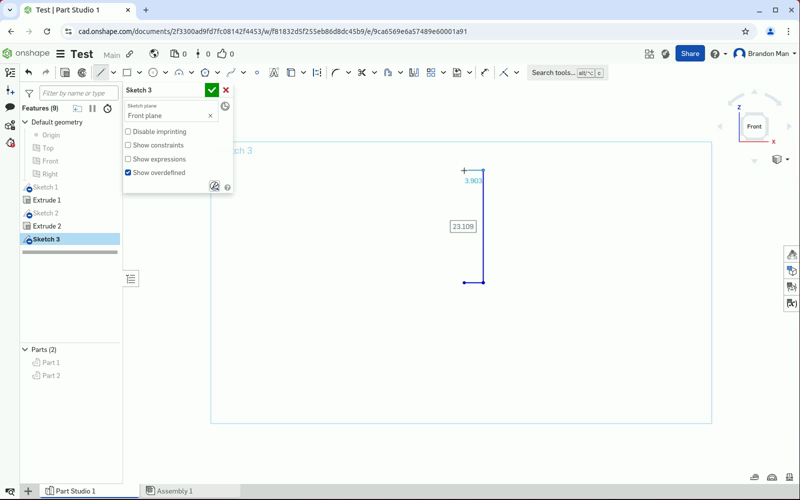
key_up(shift)
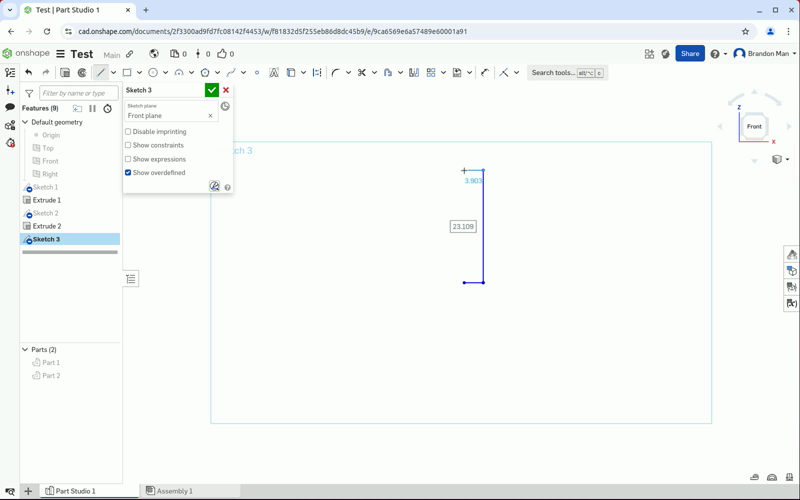
key_down(shift)
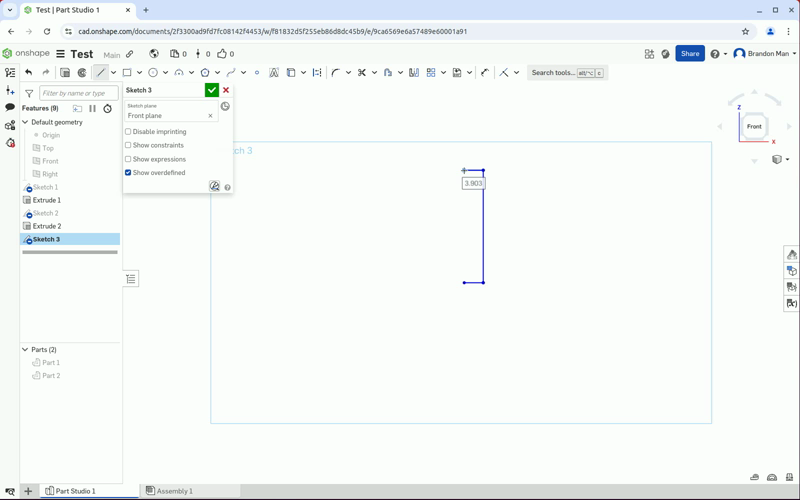
mouse_move(464, 282)
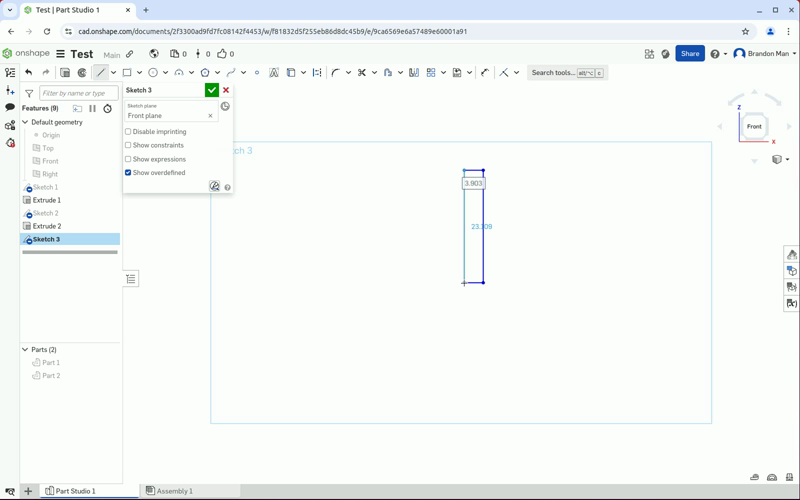
key_up(shift)
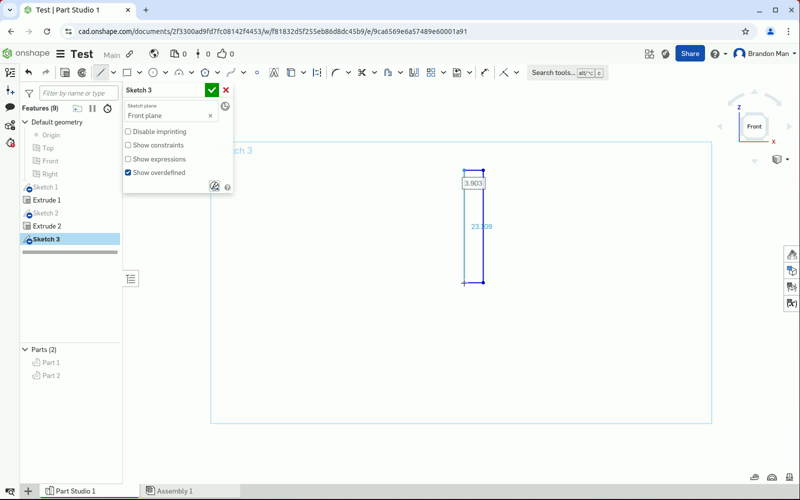
click(464, 282)
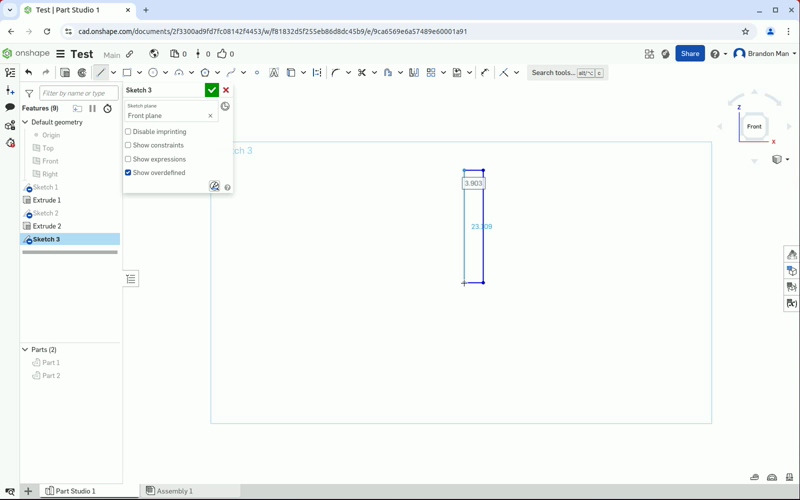
key(esc)
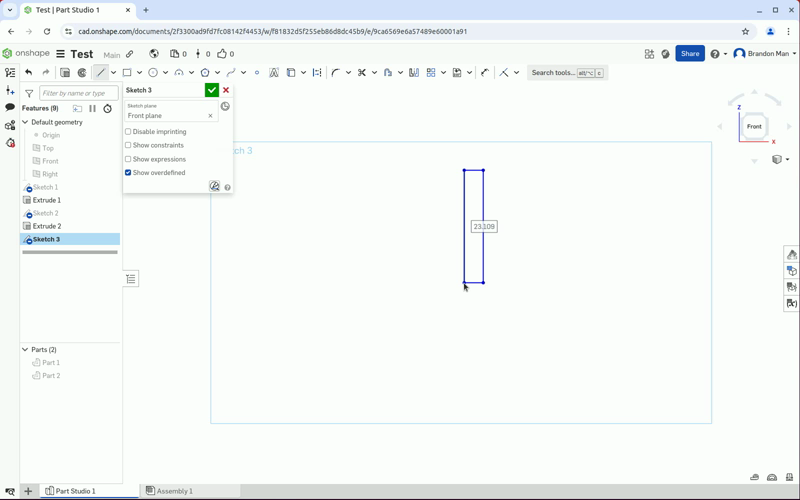
mouse_move(466, 178)
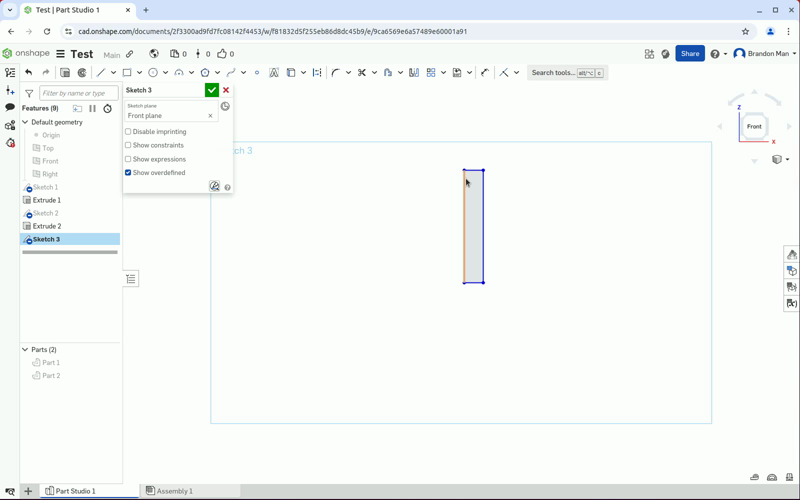
click(466, 178)
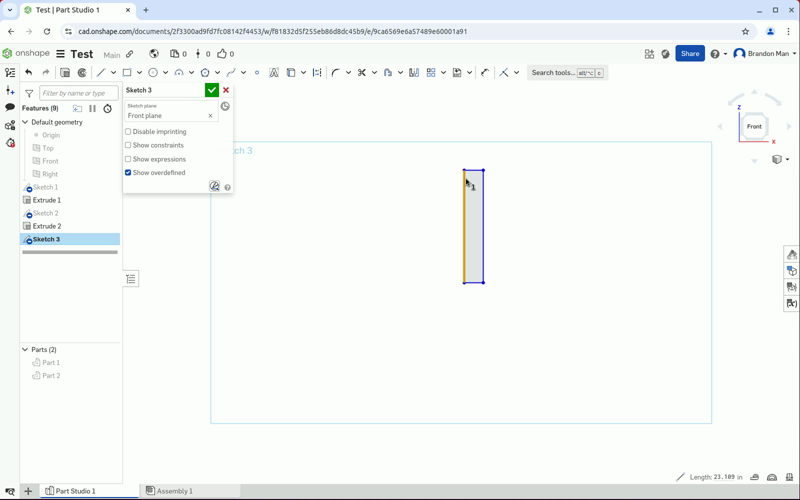
mouse_move(73, 352)
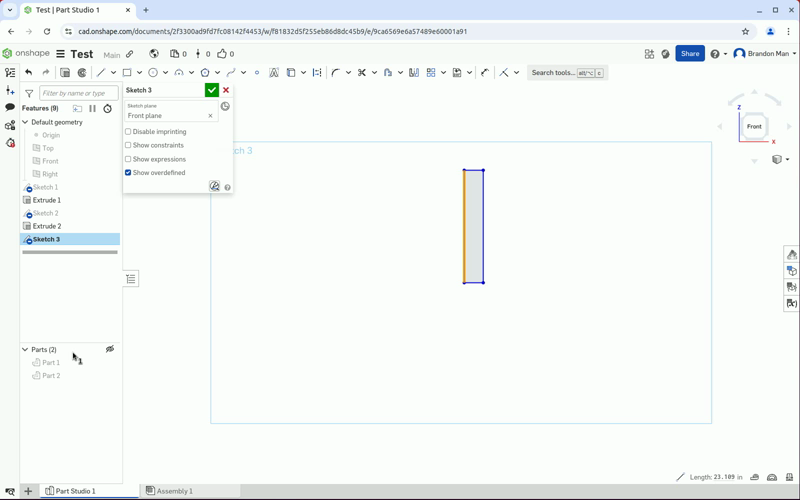
key(shift+y)
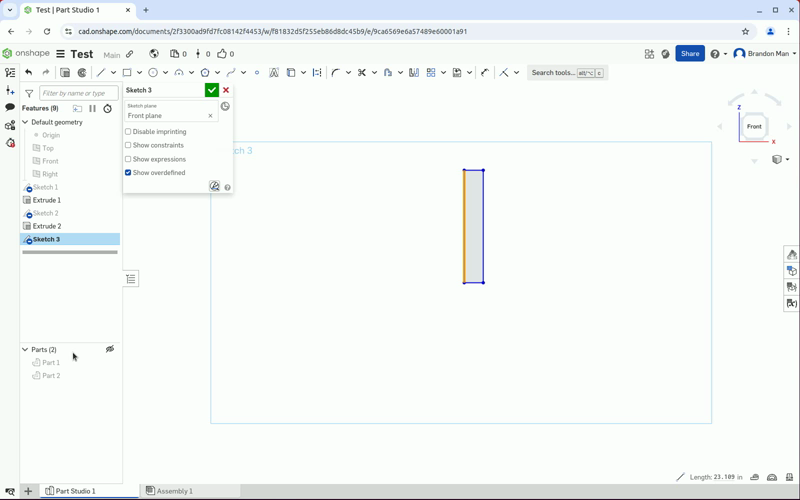
key(shift+e)
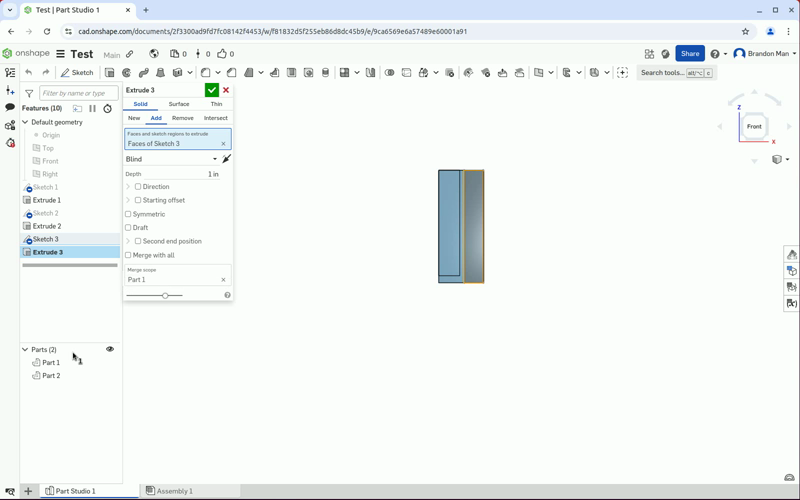
mouse_move(143, 106)
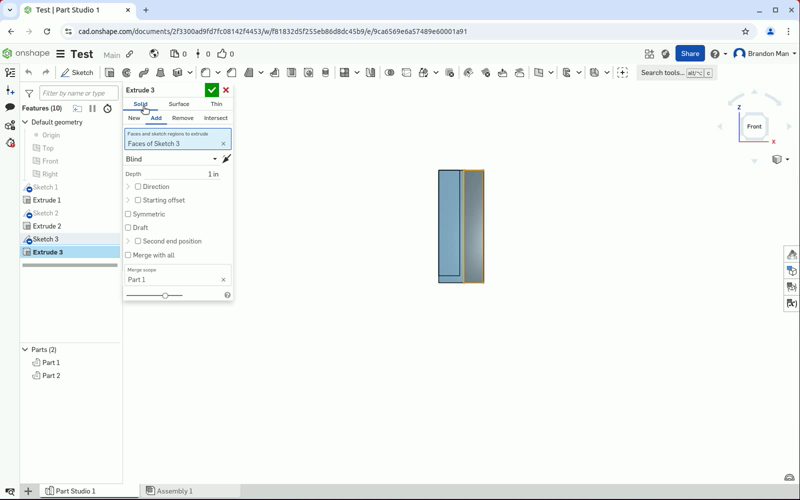
click(143, 106)
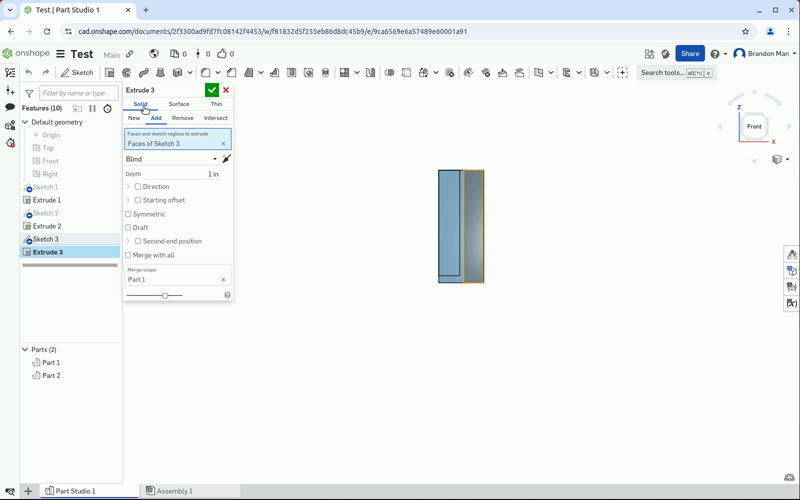
mouse_move(137, 120)
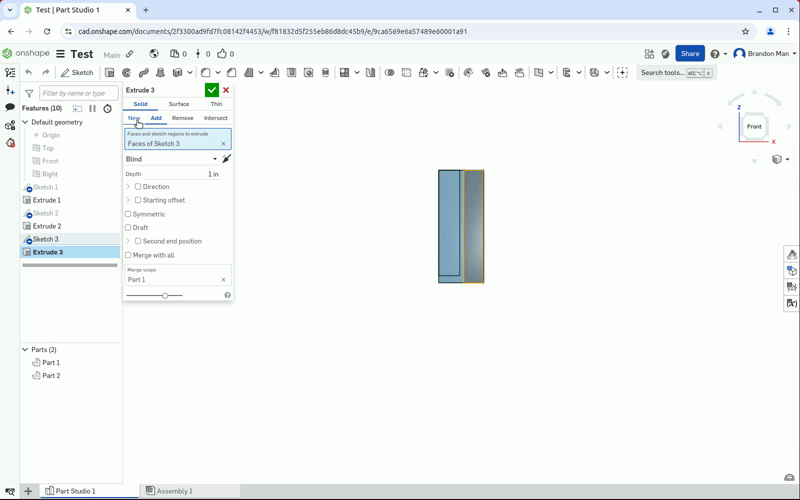
click(137, 120)
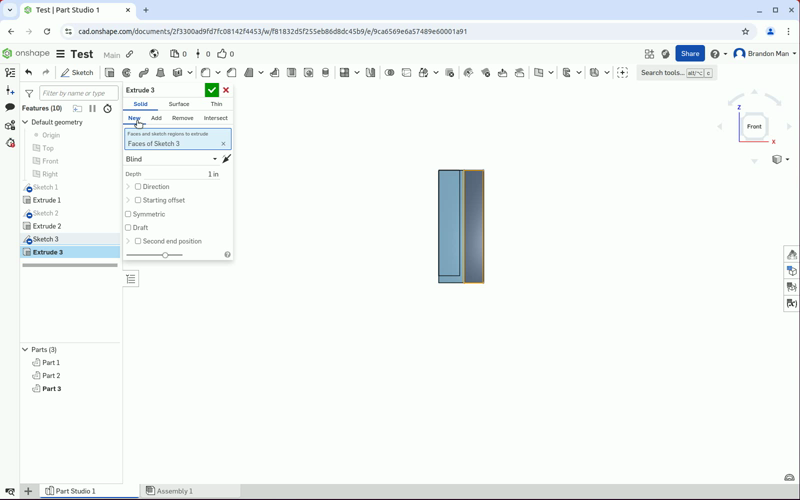
key(tab, 4)
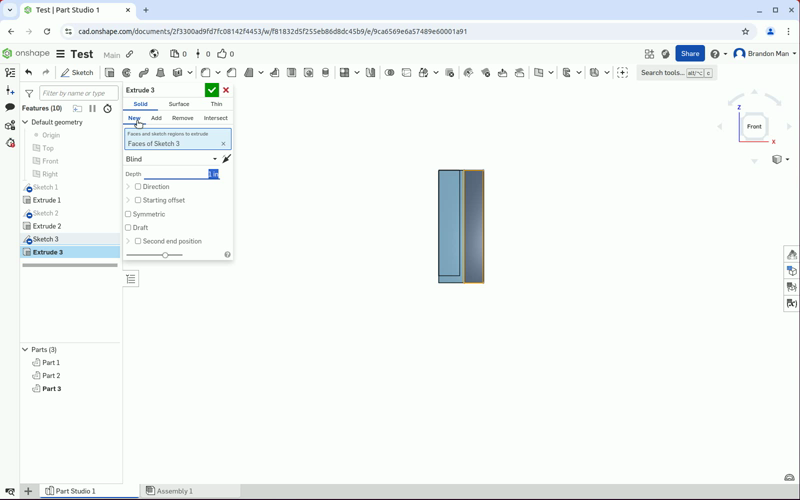
text(-0.241)
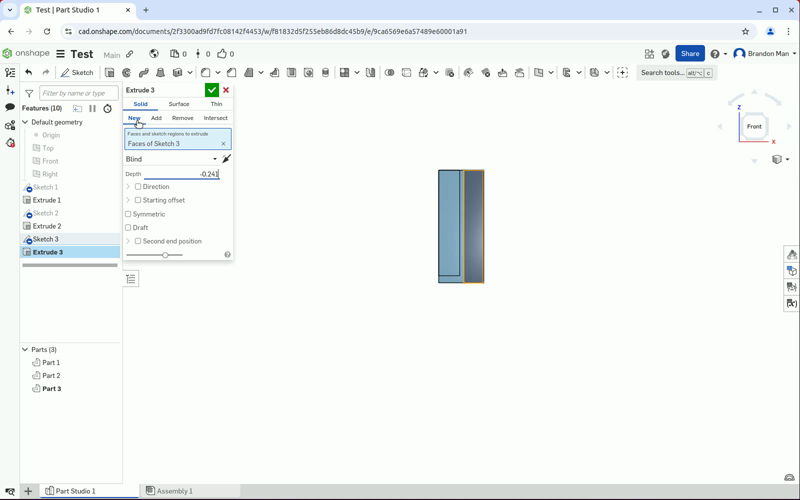
key(enter)
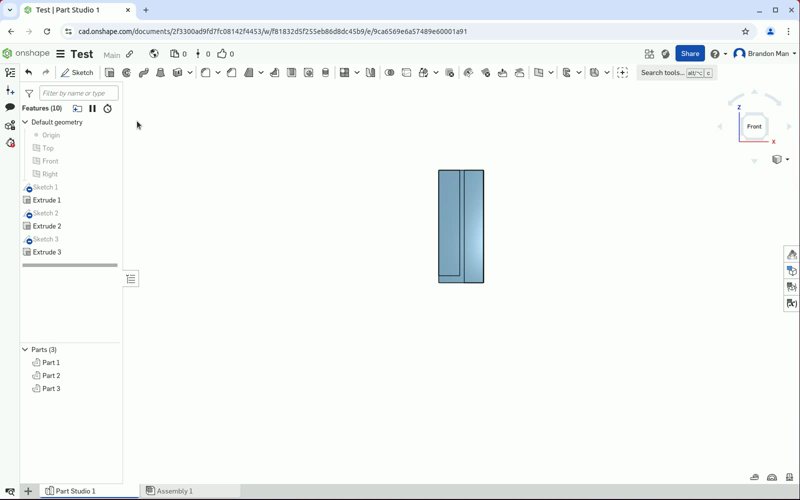
key(shift+h)
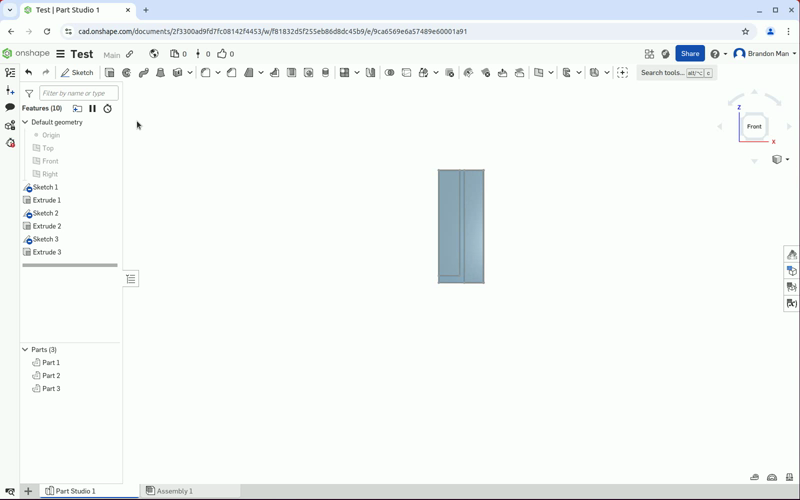
key(shift+h)
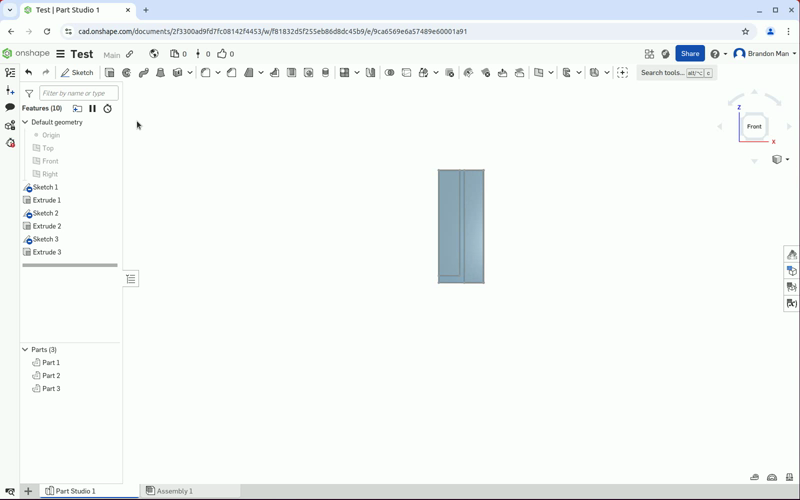
key(shift+7)
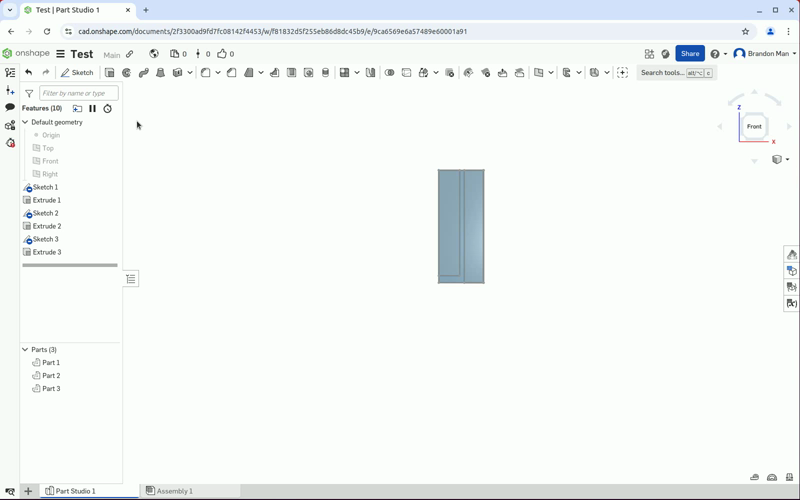
key(left, 2)
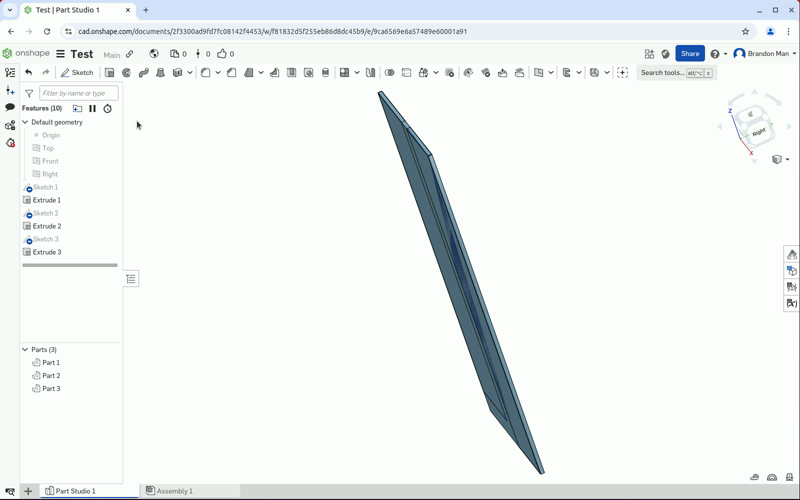
key(down, 2)
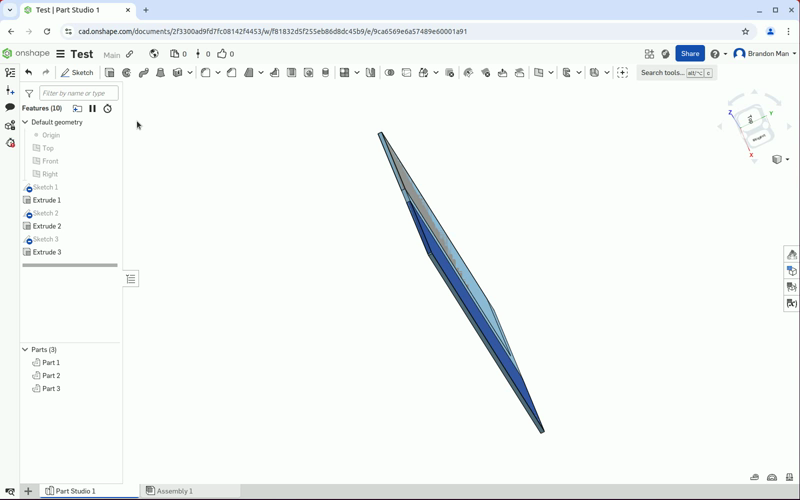
key(up, 2)
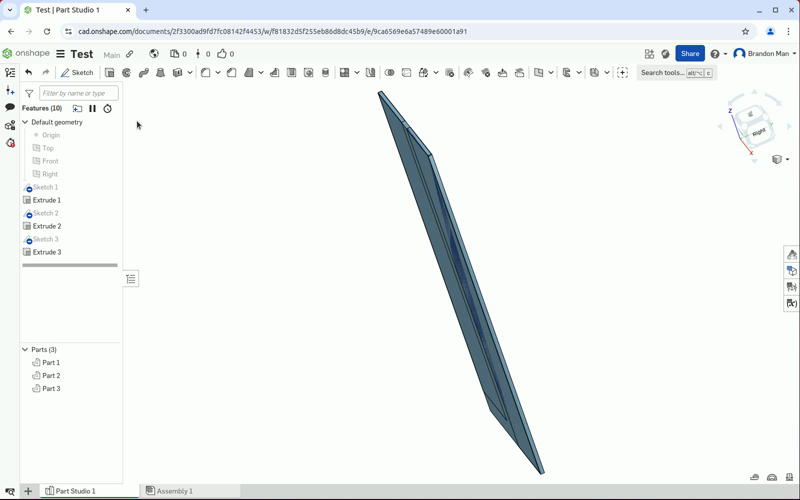
key(right, 2)
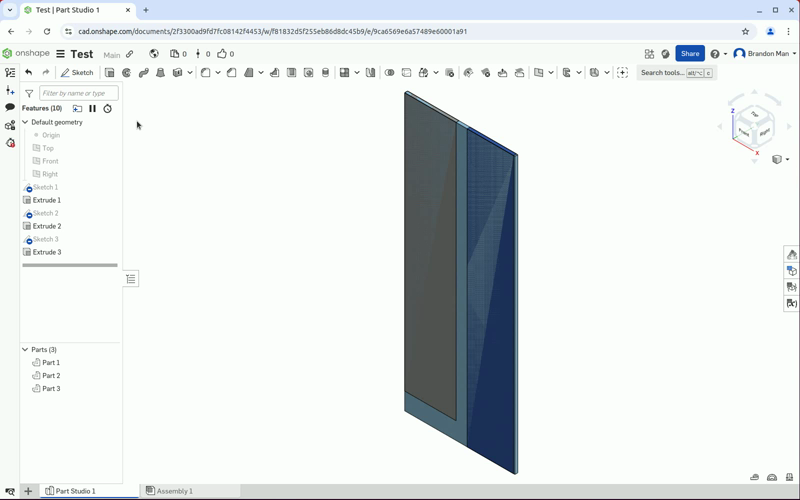
mouse_move(73, 189)
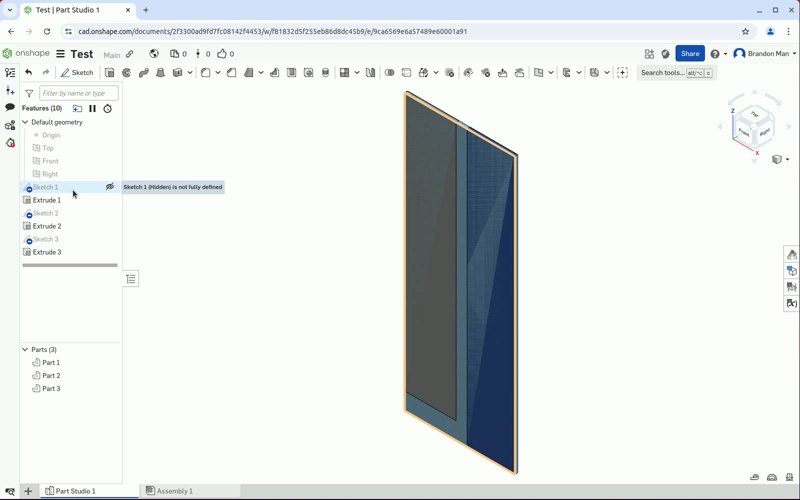
click(73, 189)